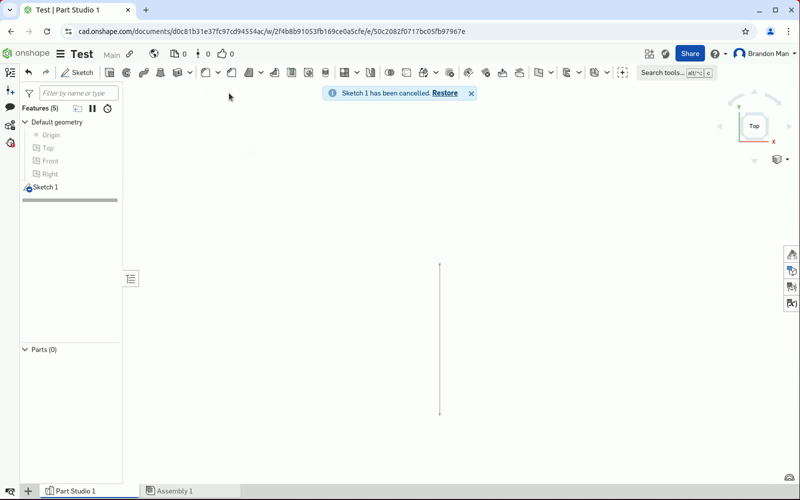
key(shift+h)
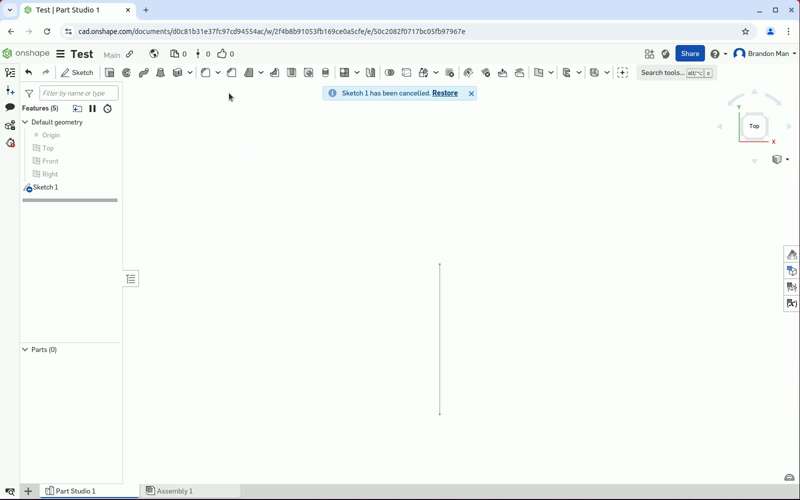
key(shift+s)
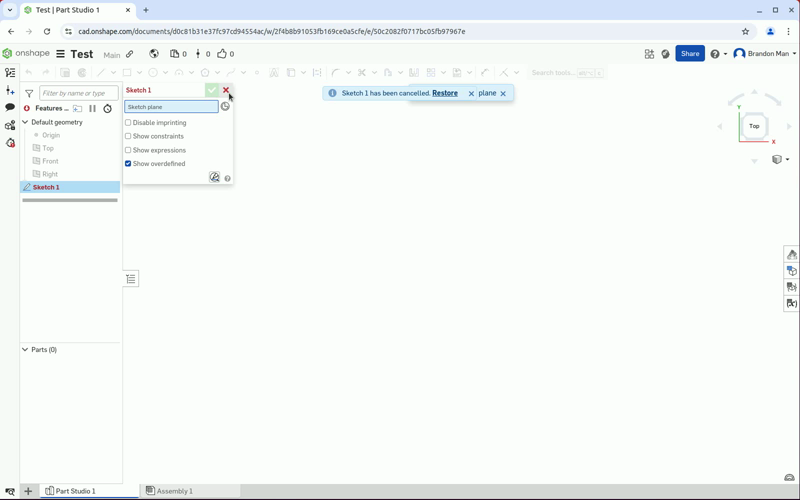
mouse_move(73, 150)
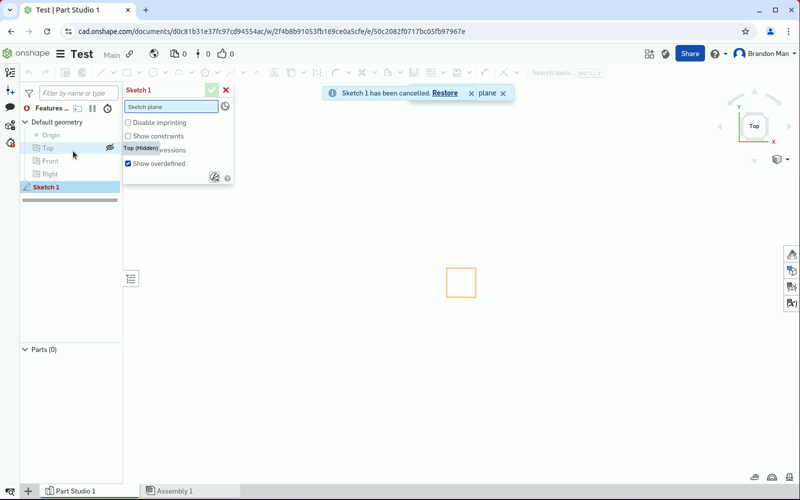
click(73, 150)
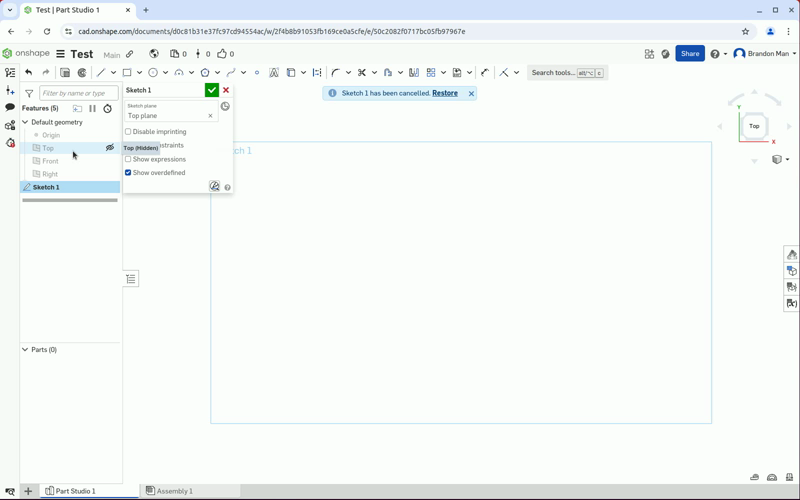
mouse_move(73, 352)
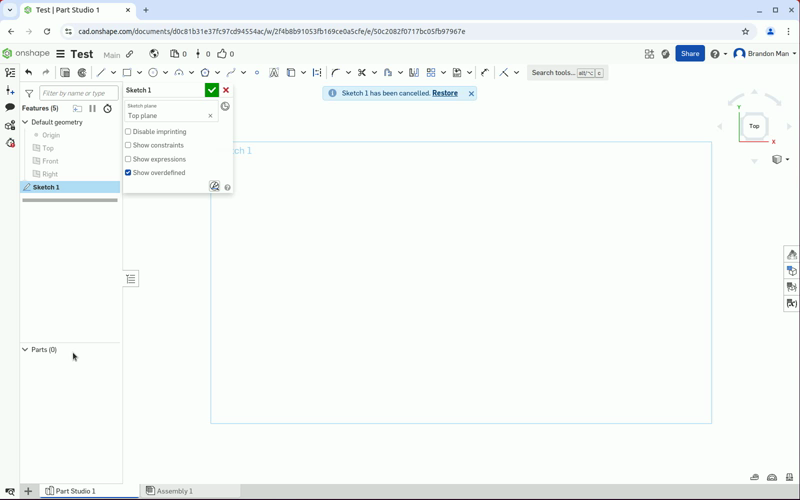
key(y)
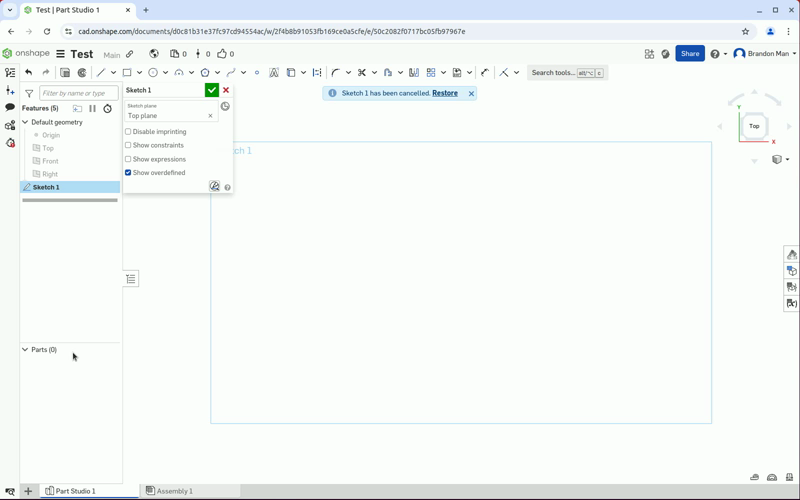
key(l)
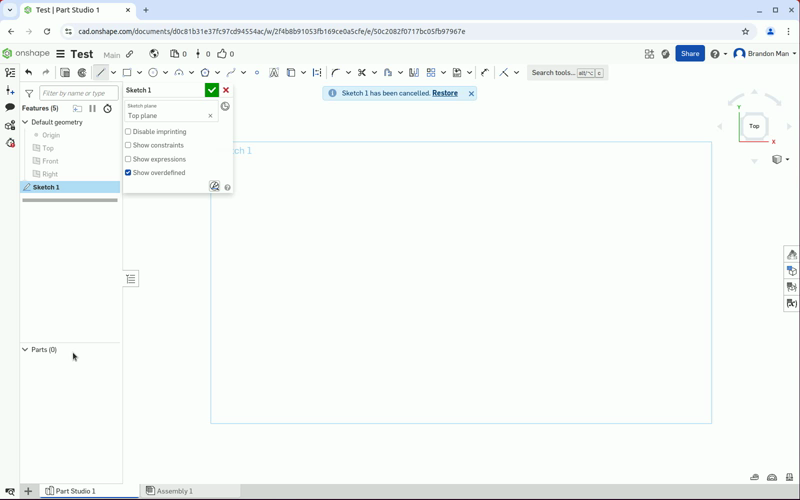
key_down(shift)
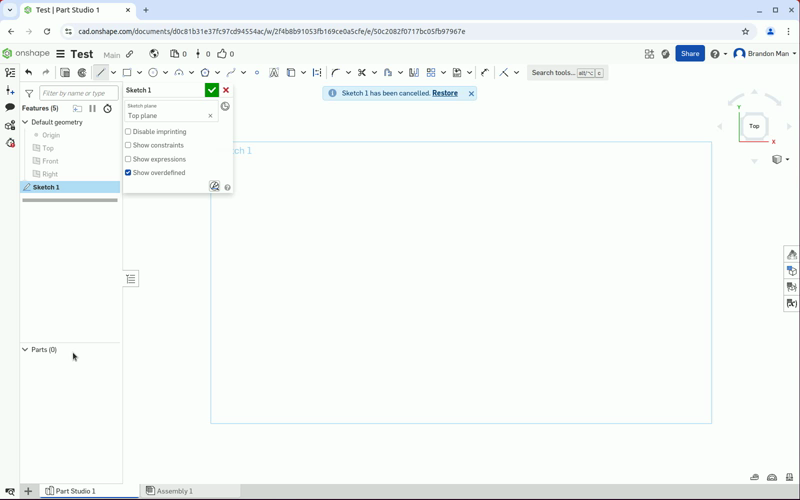
mouse_move(349, 282)
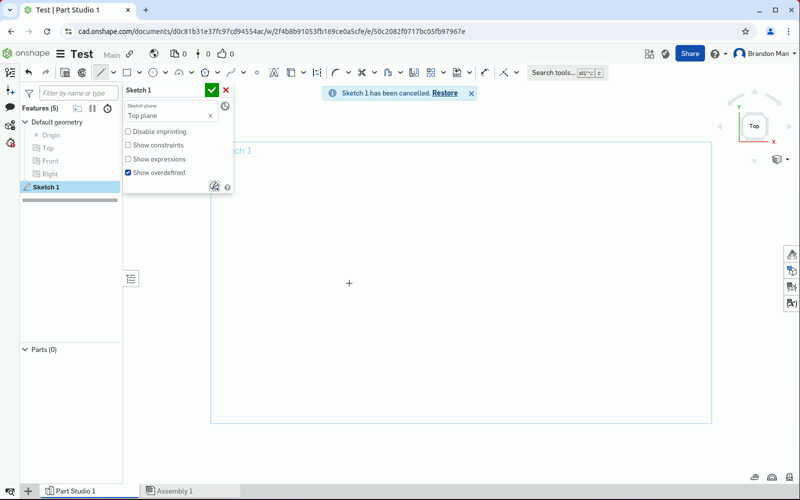
click(349, 282)
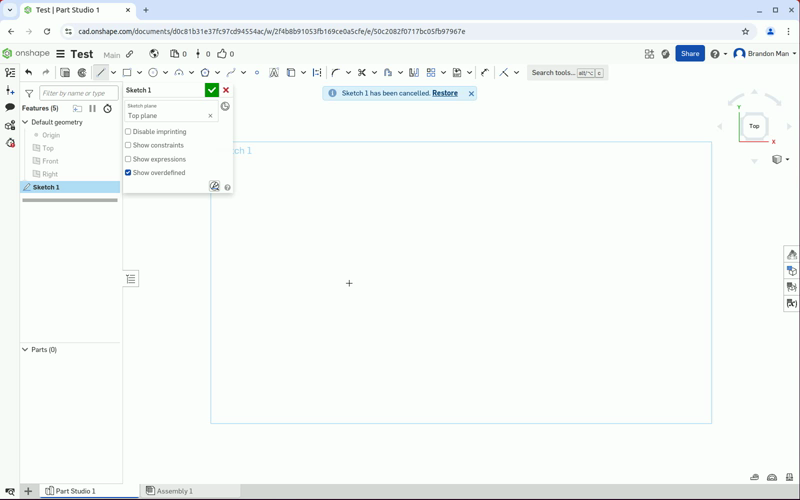
key_up(shift)
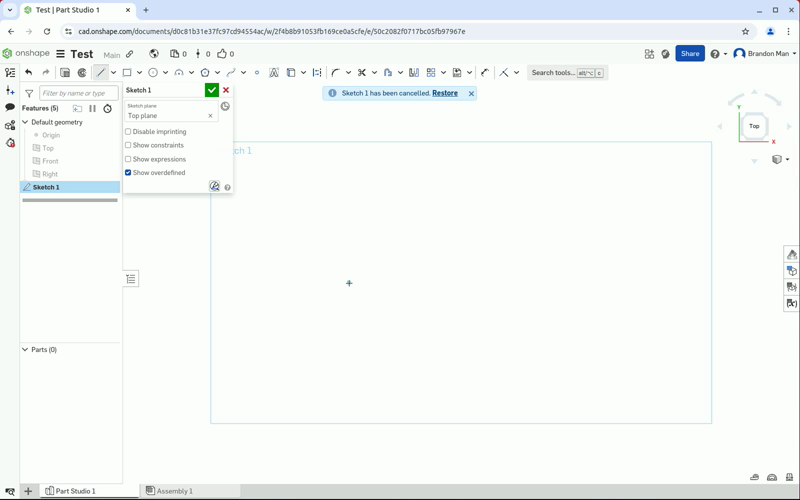
key_down(shift)
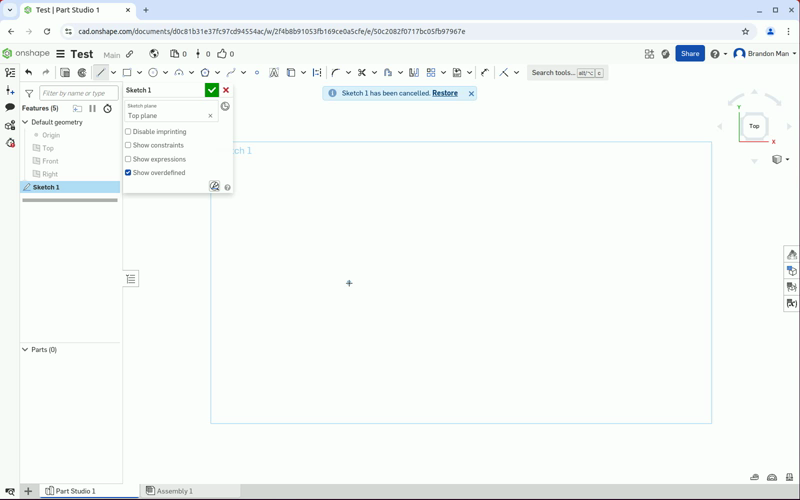
mouse_move(405, 378)
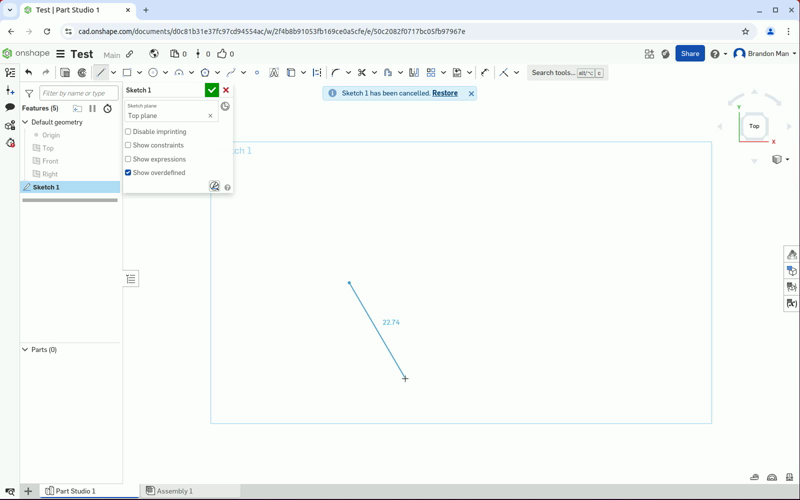
click(405, 378)
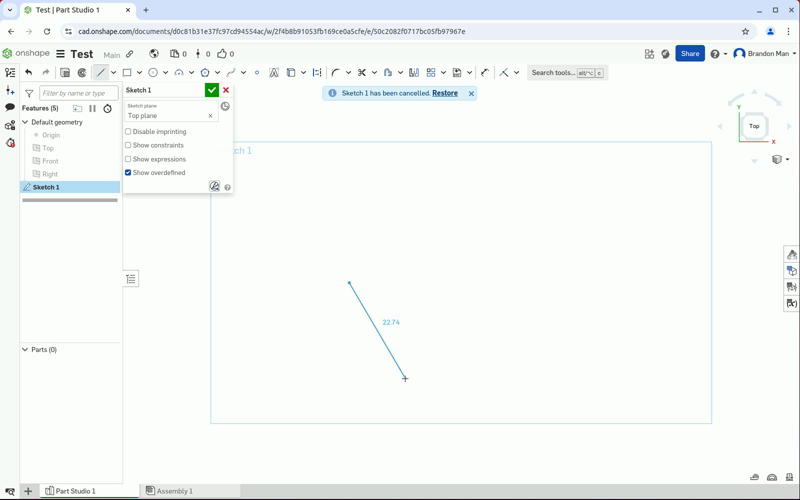
key_up(shift)
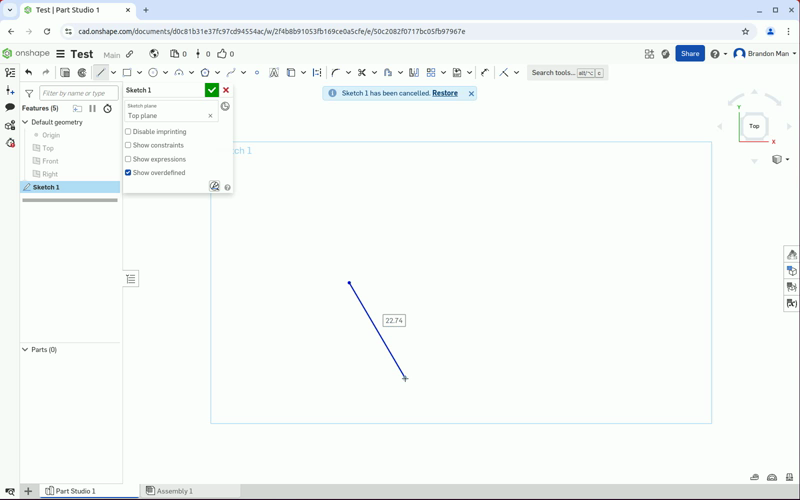
key_down(shift)
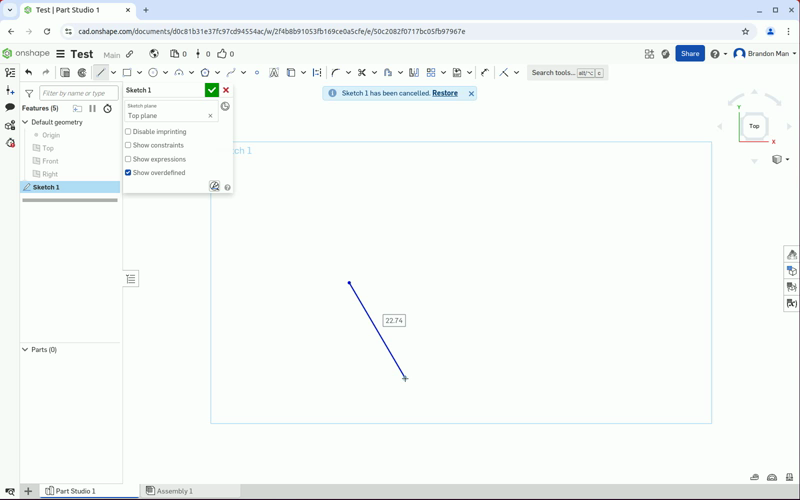
mouse_move(514, 378)
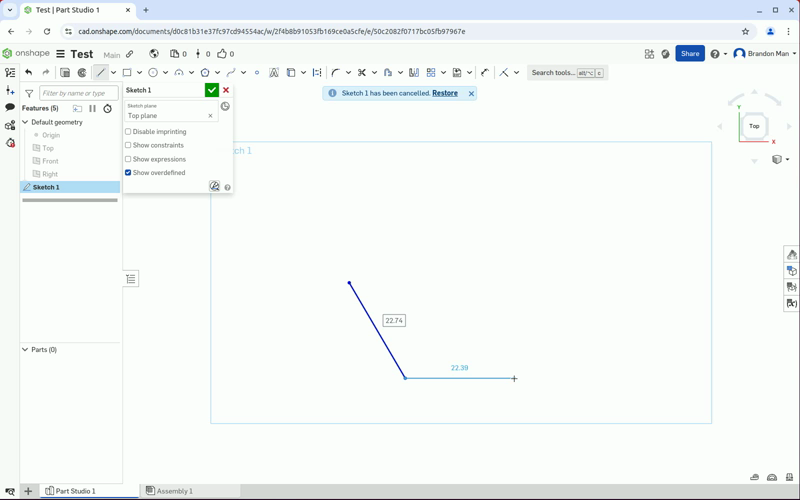
click(514, 378)
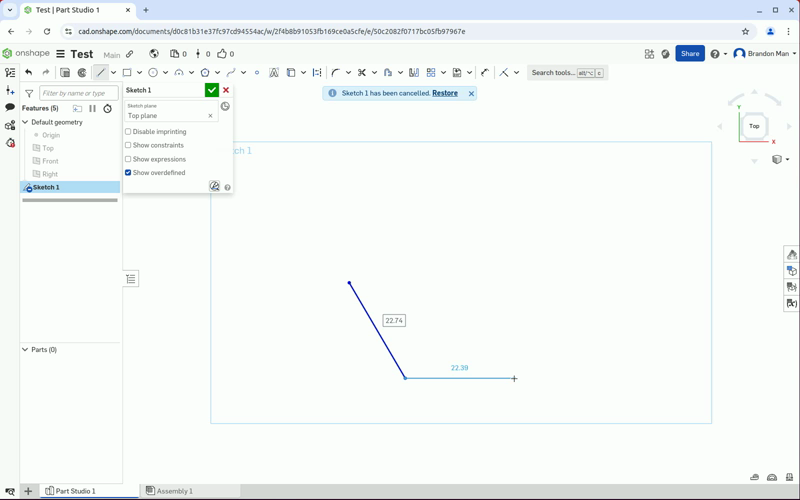
key_up(shift)
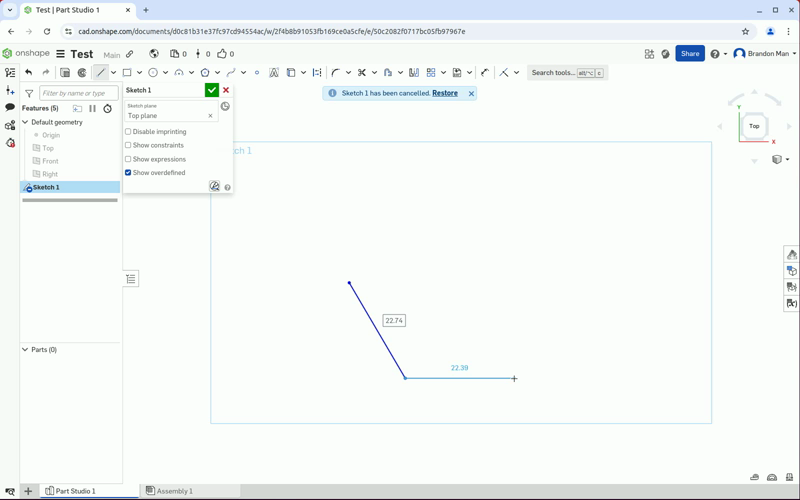
key_down(shift)
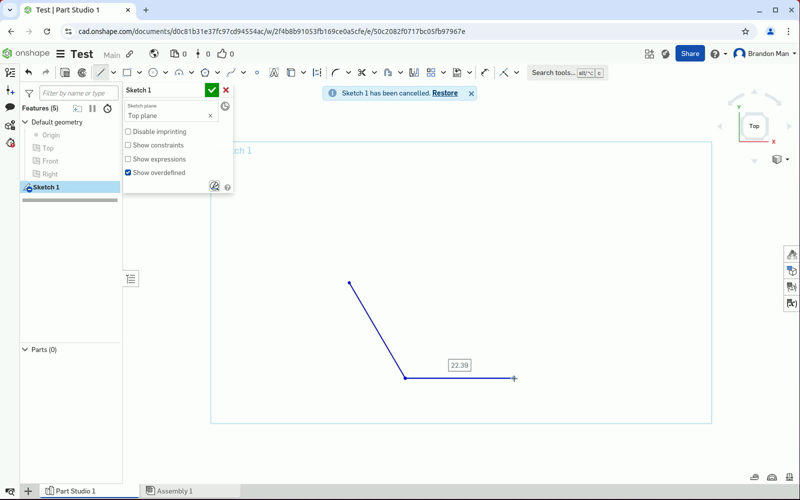
mouse_move(569, 282)
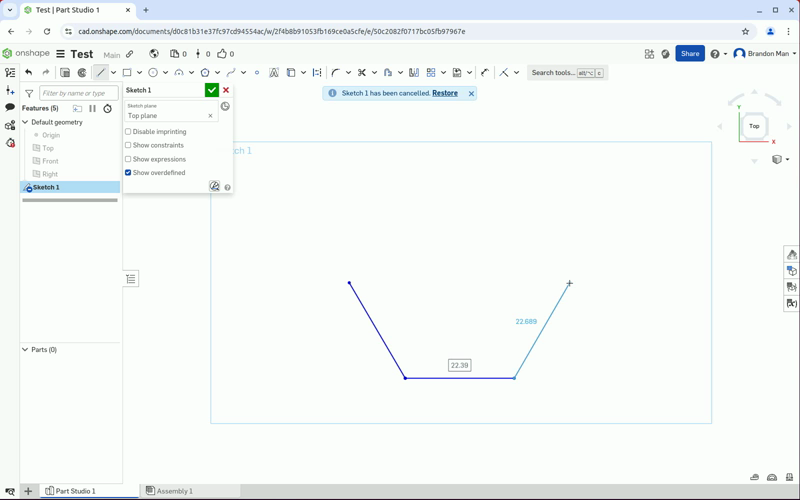
click(569, 282)
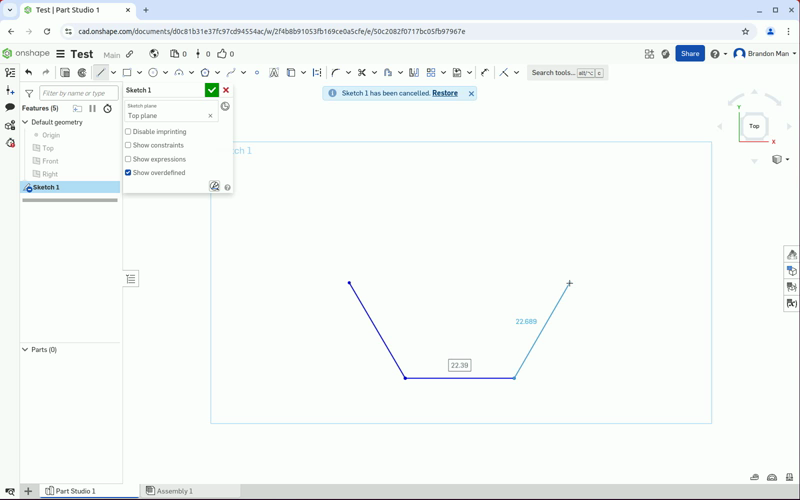
key_up(shift)
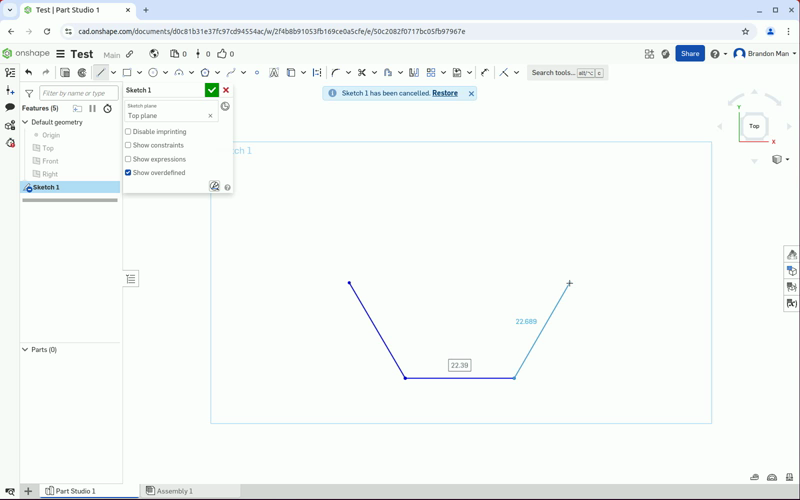
key_down(shift)
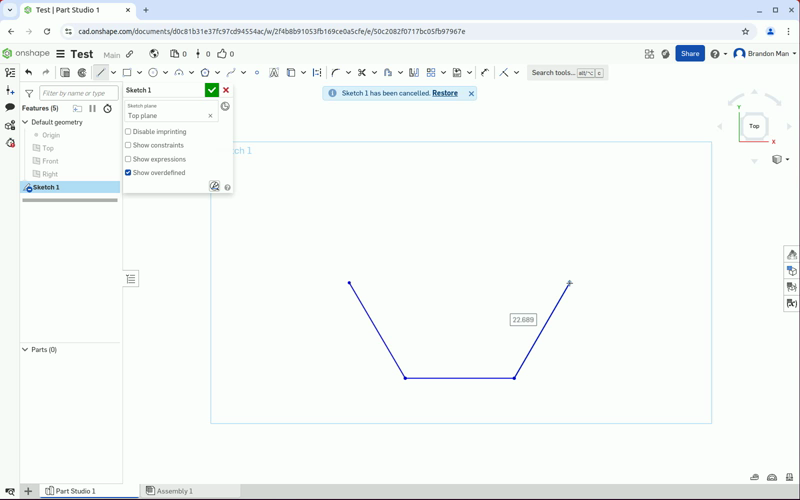
mouse_move(514, 187)
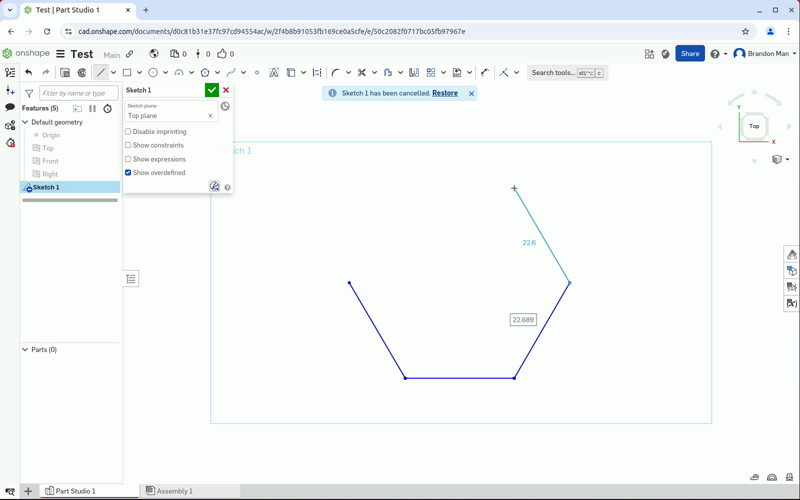
click(514, 187)
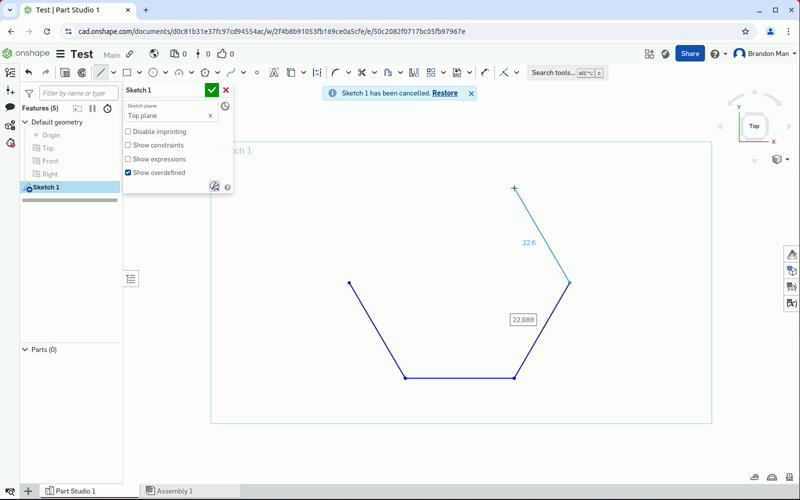
key_up(shift)
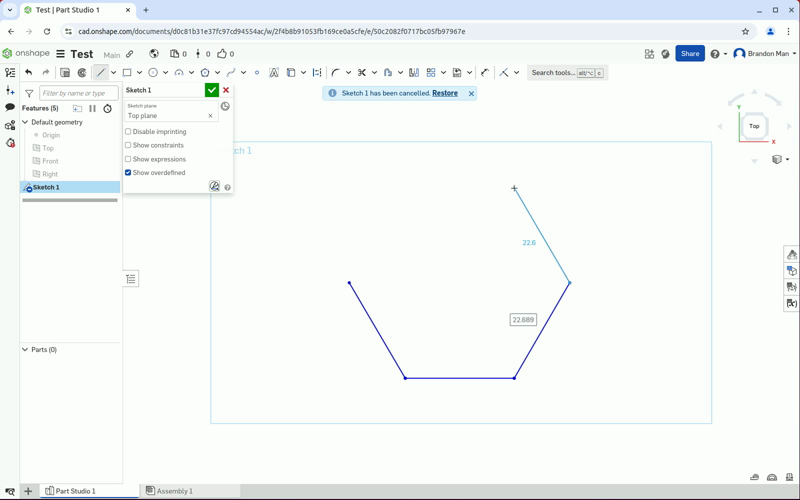
key_down(shift)
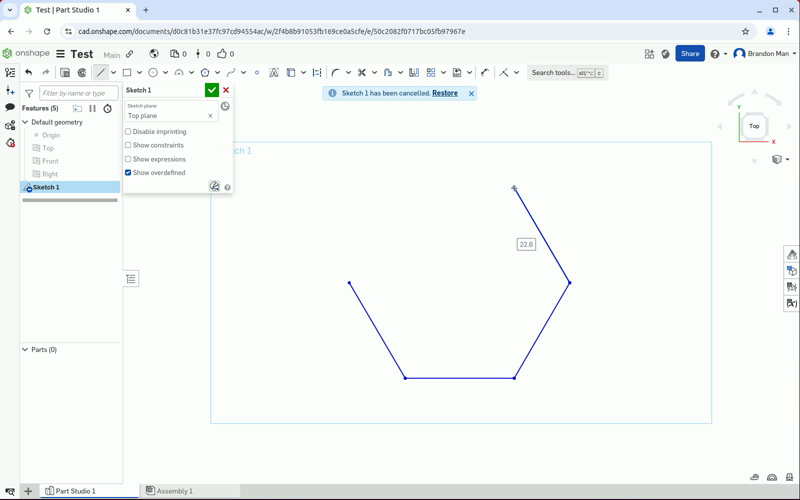
mouse_move(405, 187)
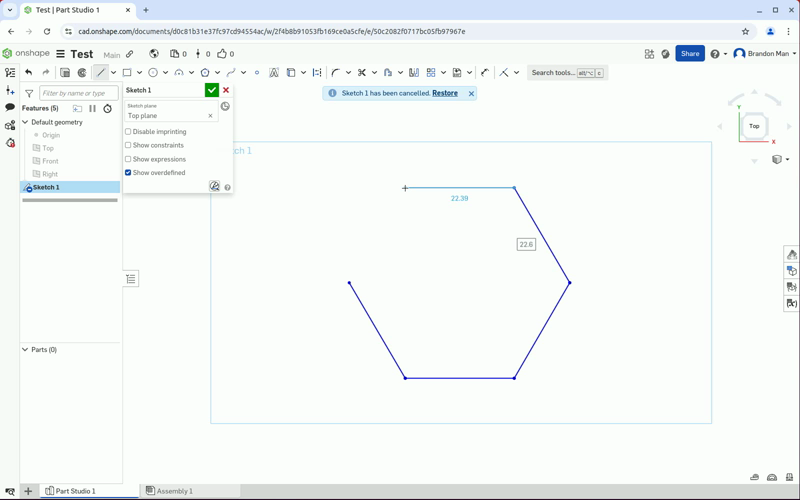
click(405, 187)
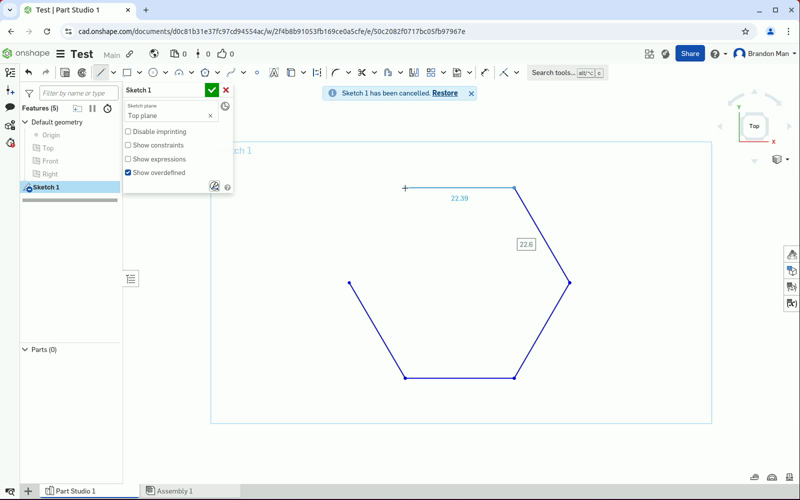
key_up(shift)
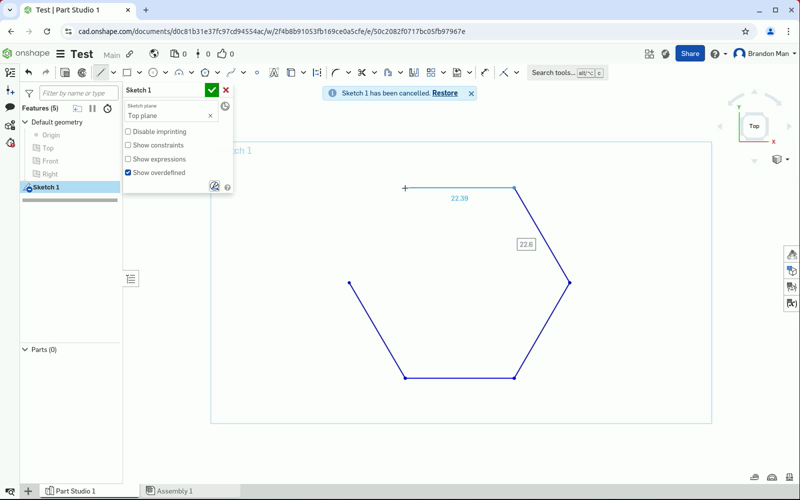
key_down(shift)
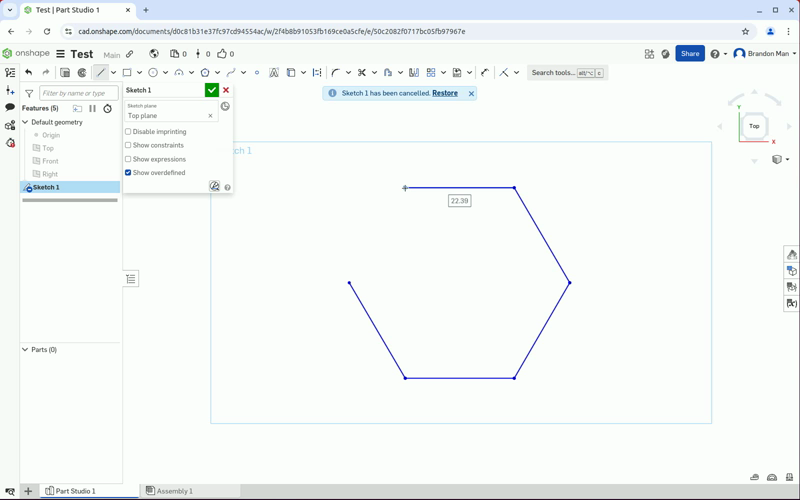
mouse_move(349, 282)
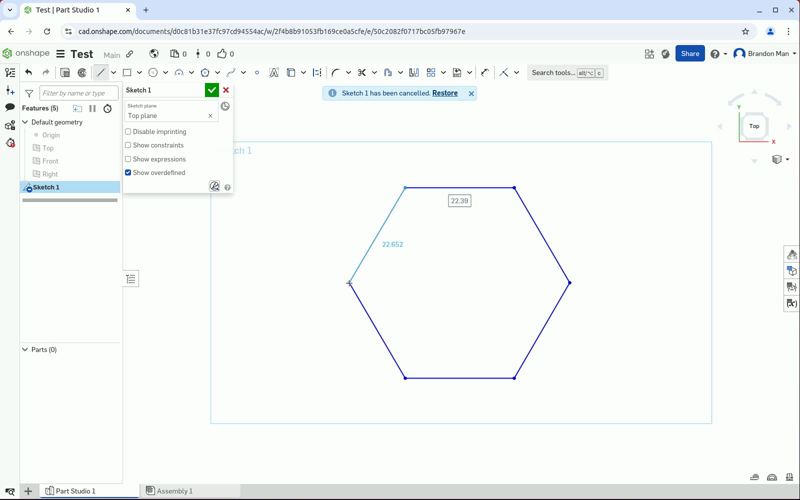
key_up(shift)
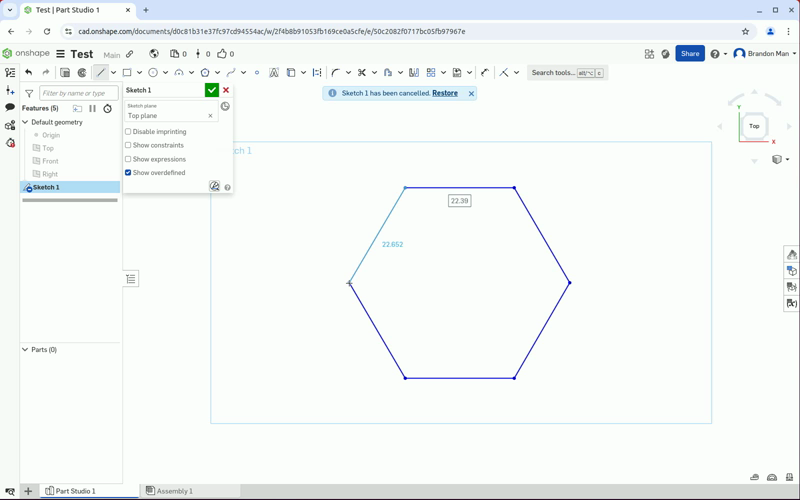
click(349, 282)
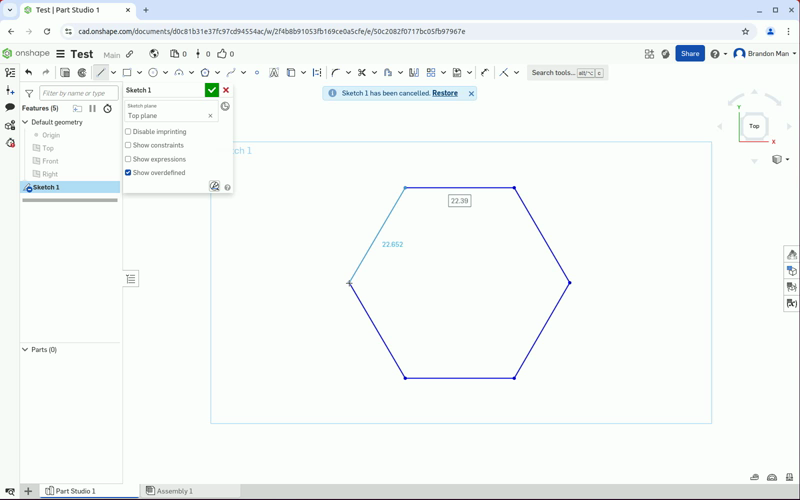
key(esc)
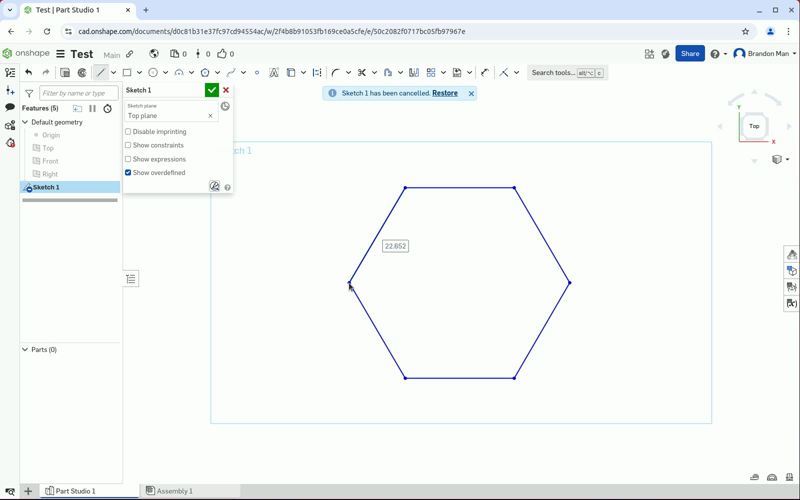
mouse_move(449, 315)
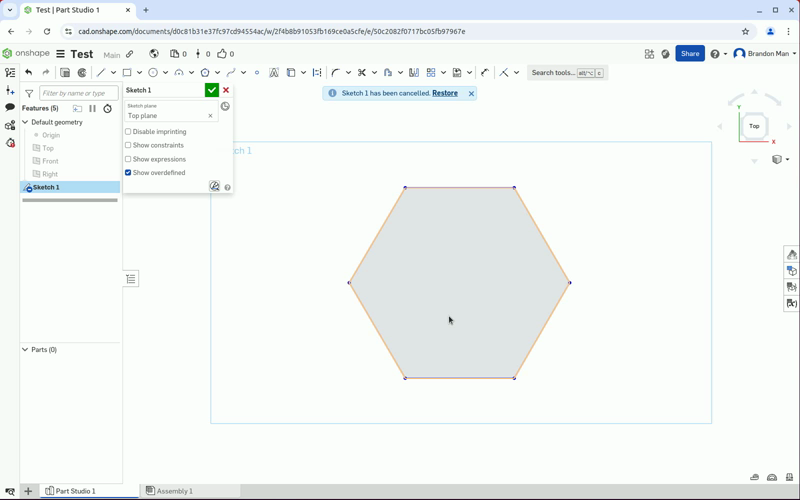
click(449, 315)
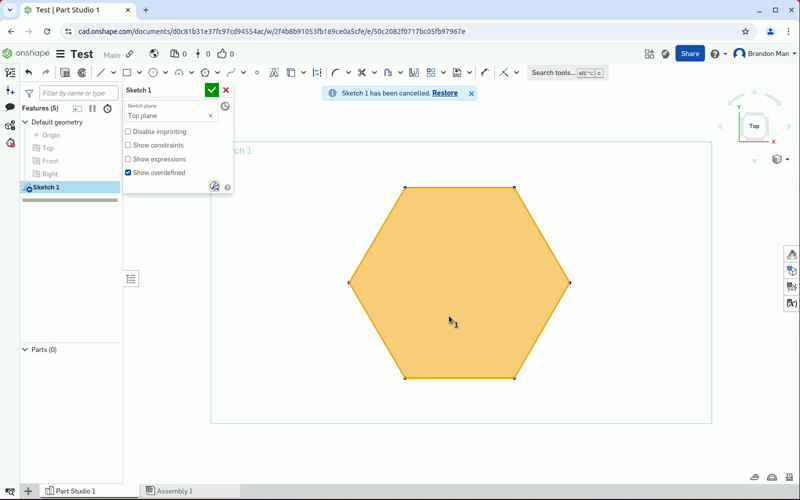
mouse_move(73, 352)
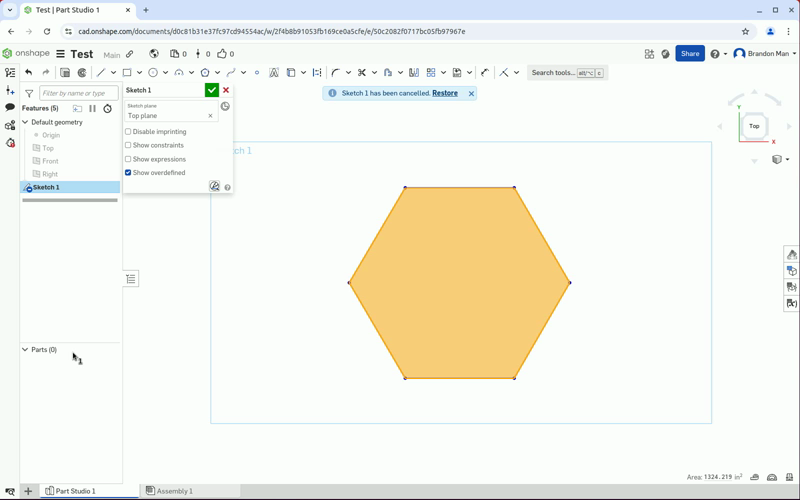
key(shift+y)
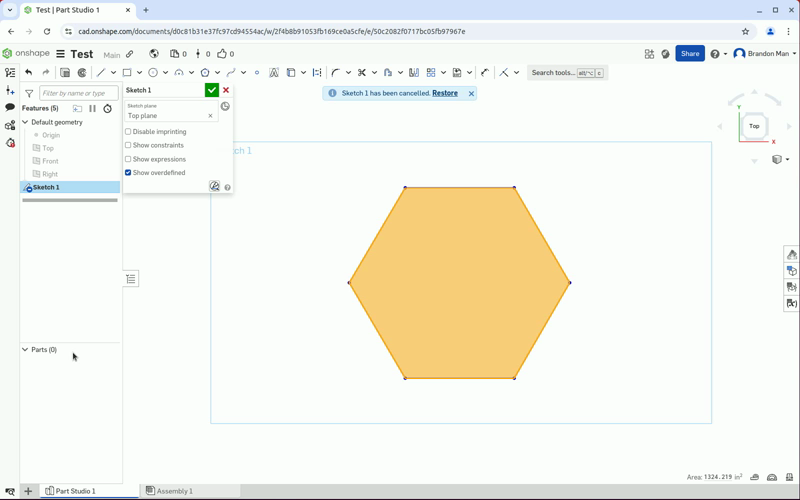
key(shift+e)
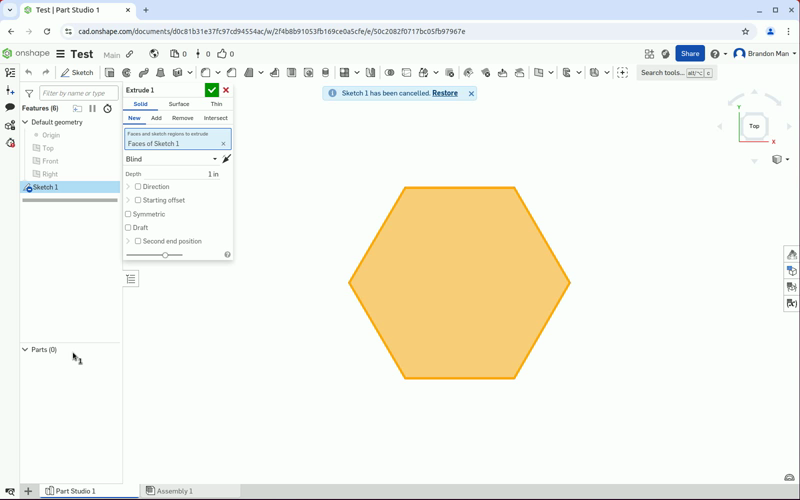
mouse_move(143, 106)
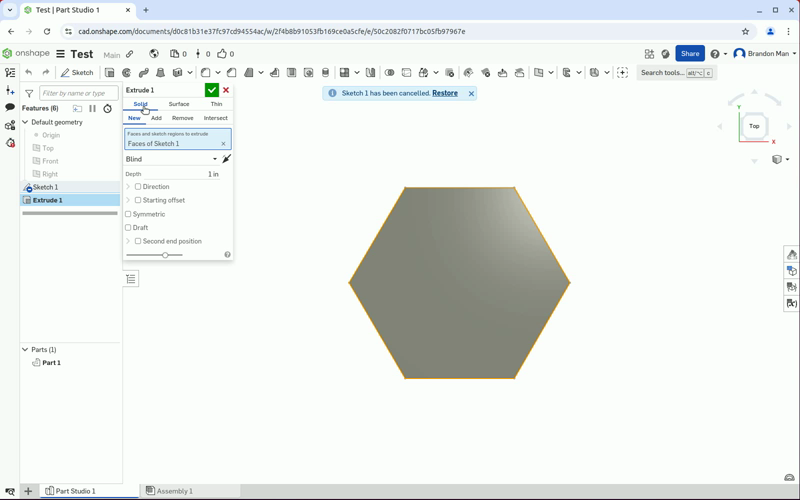
click(143, 106)
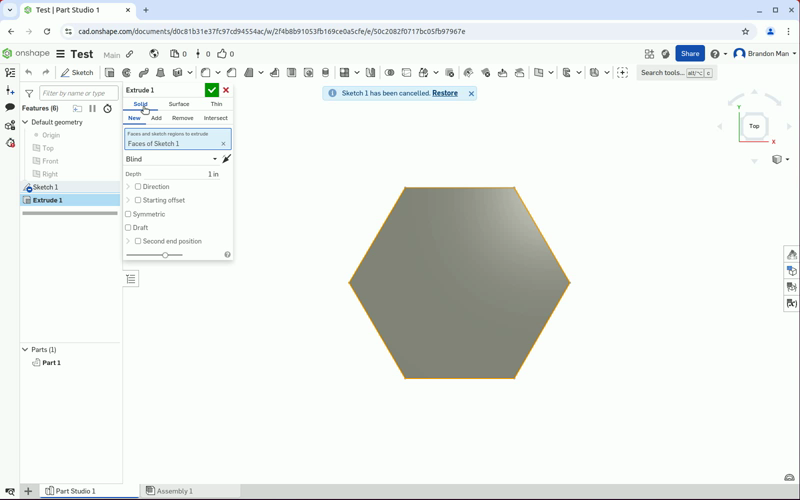
mouse_move(137, 120)
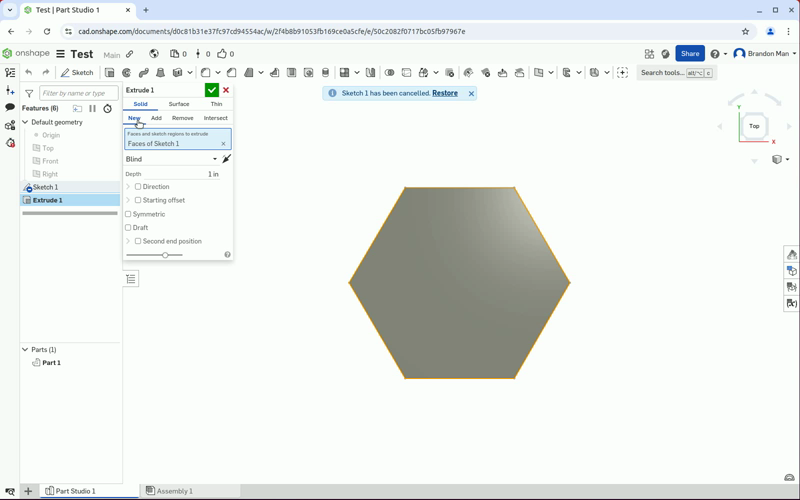
click(137, 120)
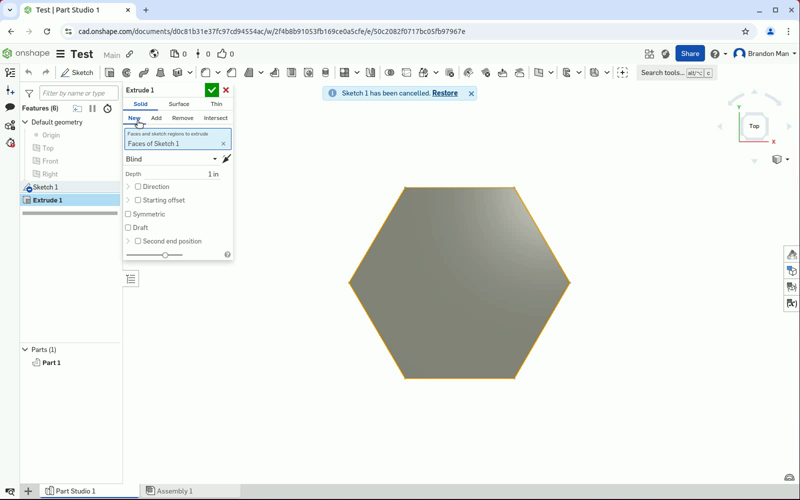
key(tab, 4)
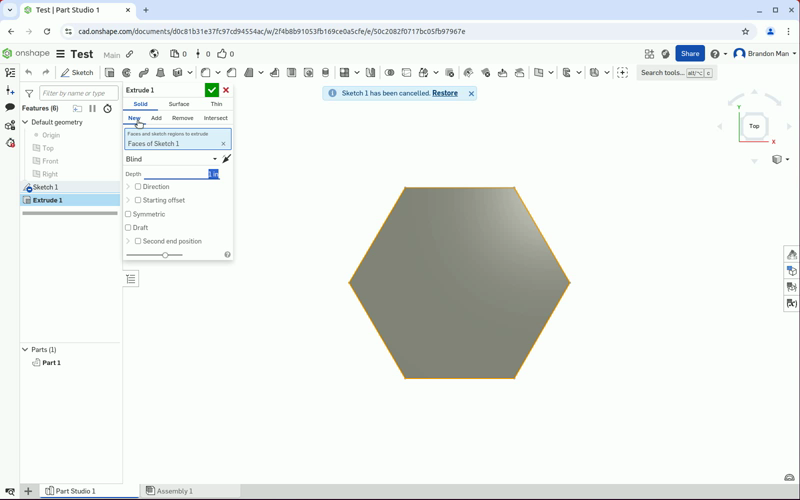
text(15.405)
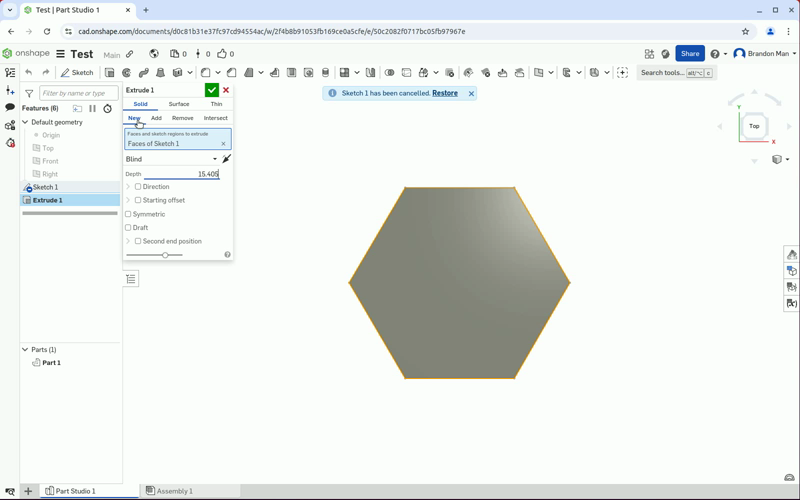
key(enter)
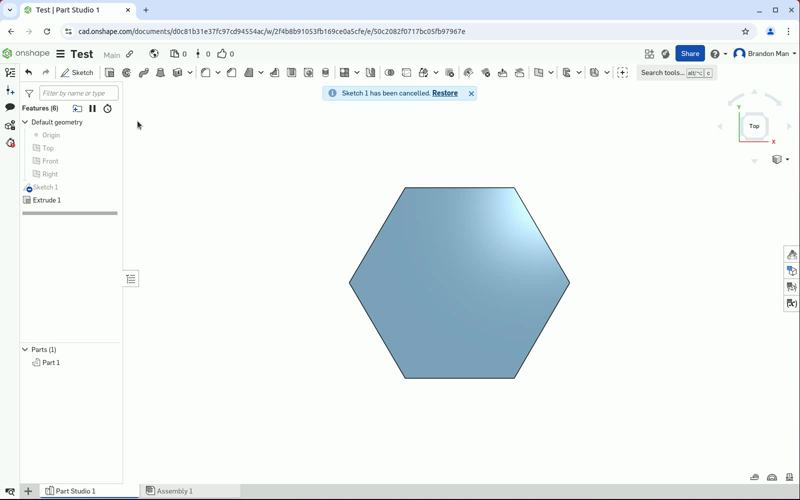
key(shift+h)
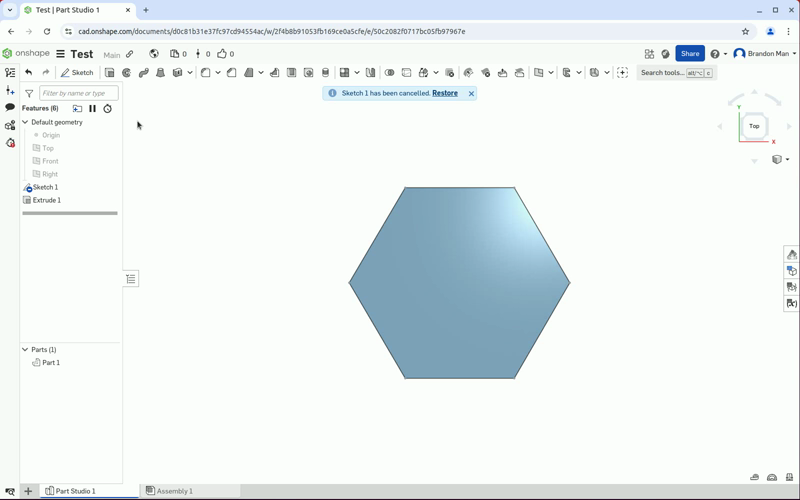
key(shift+h)
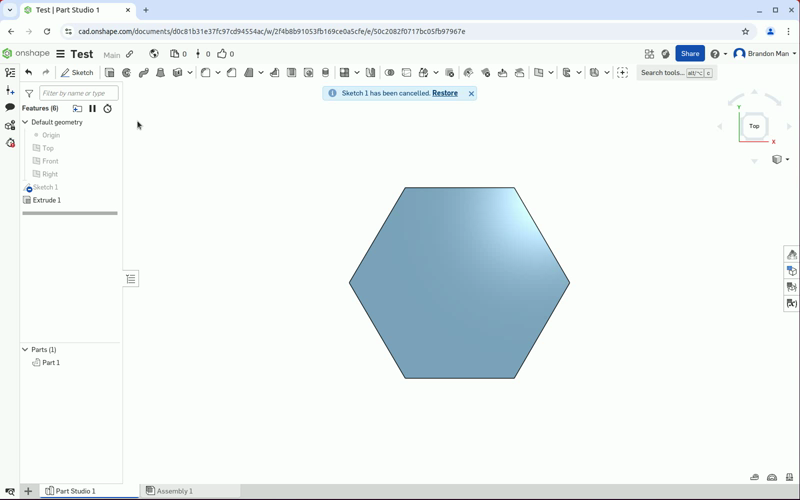
mouse_move(73, 189)
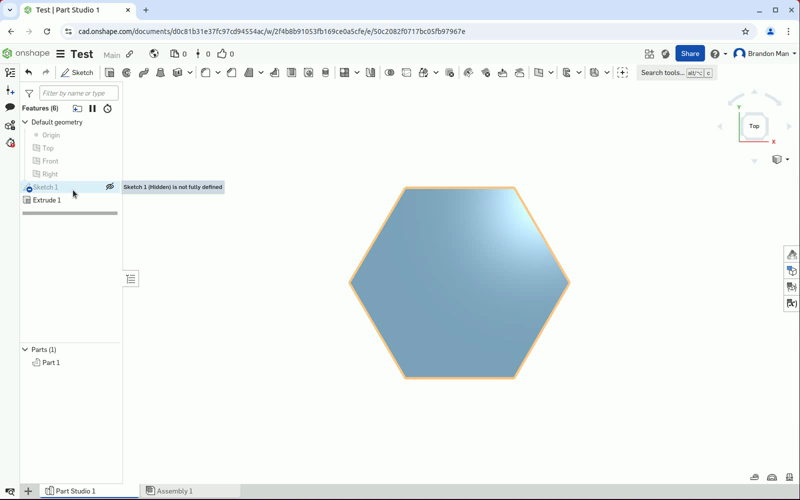
click(73, 189)
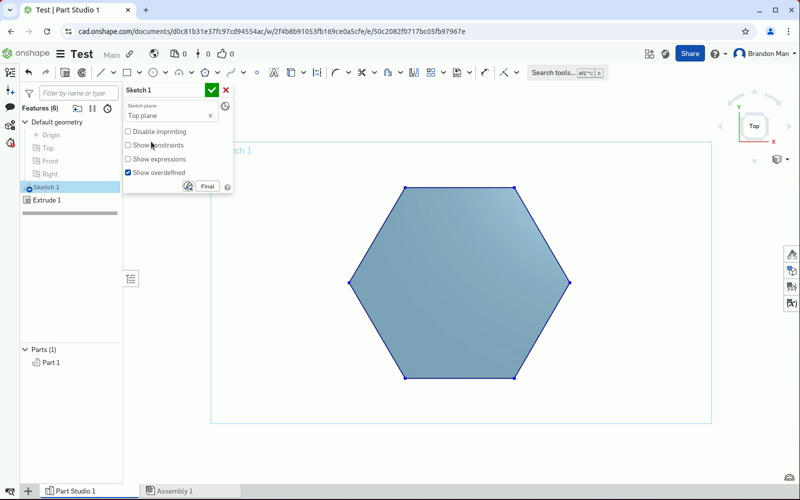
mouse_move(229, 92)
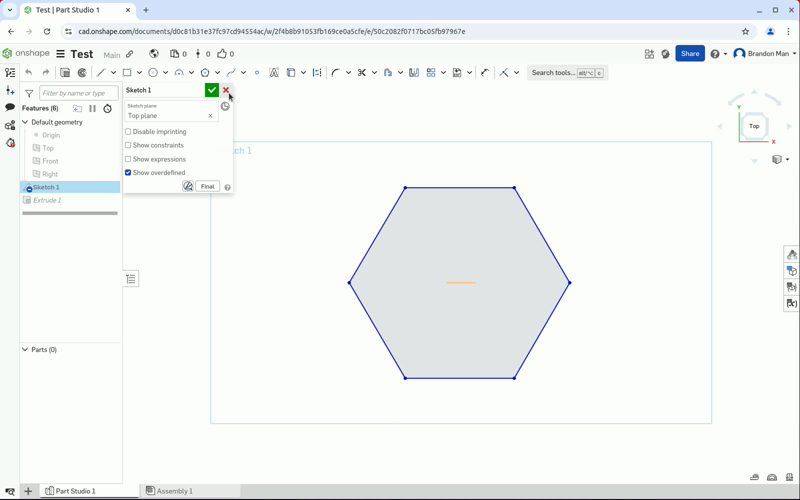
click(229, 92)
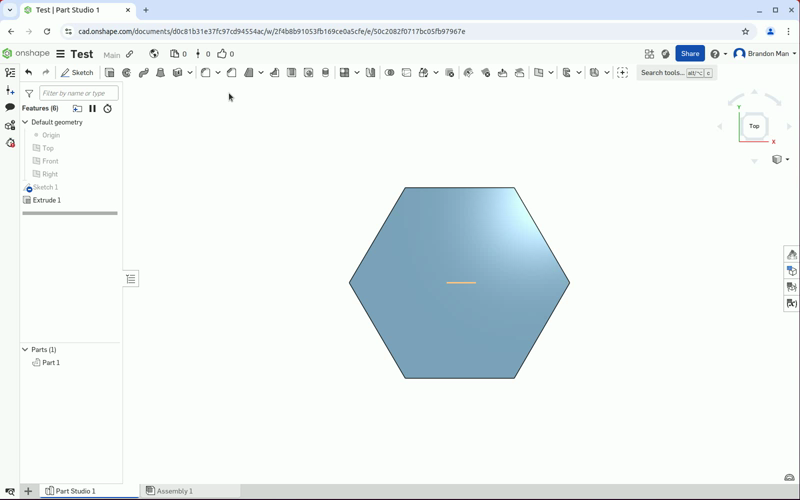
mouse_move(541, 75)
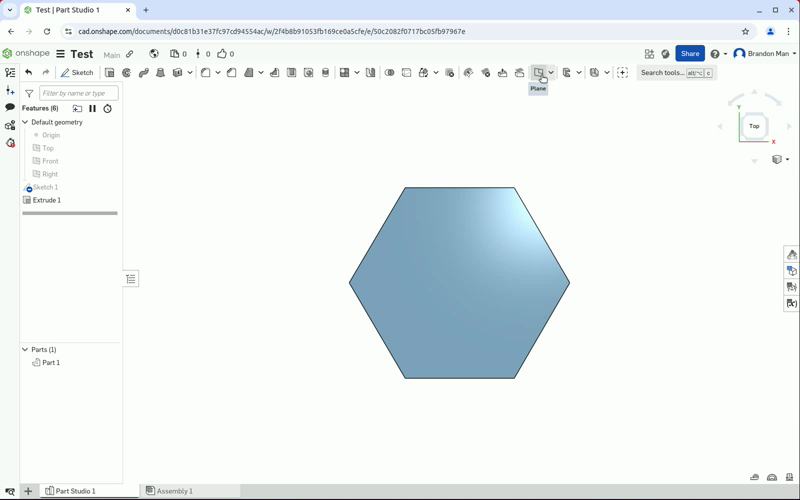
click(541, 75)
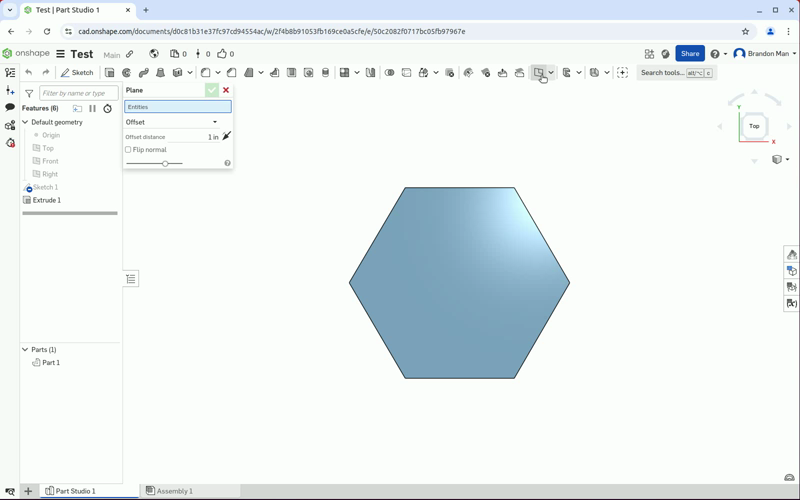
mouse_move(73, 150)
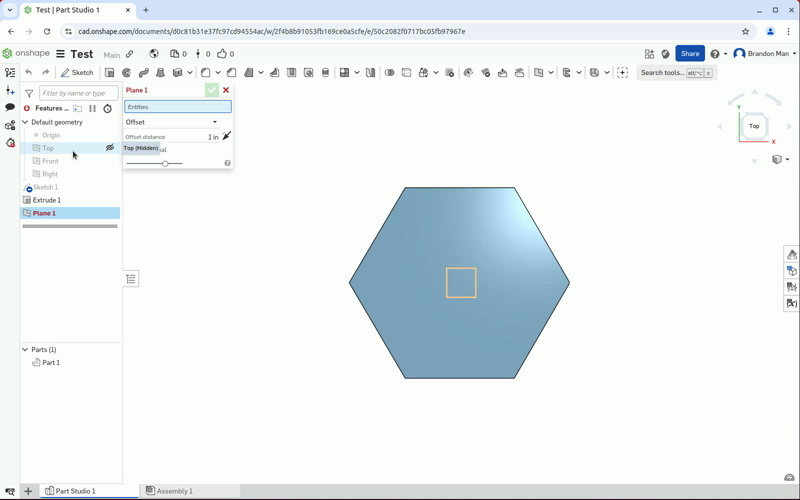
click(73, 150)
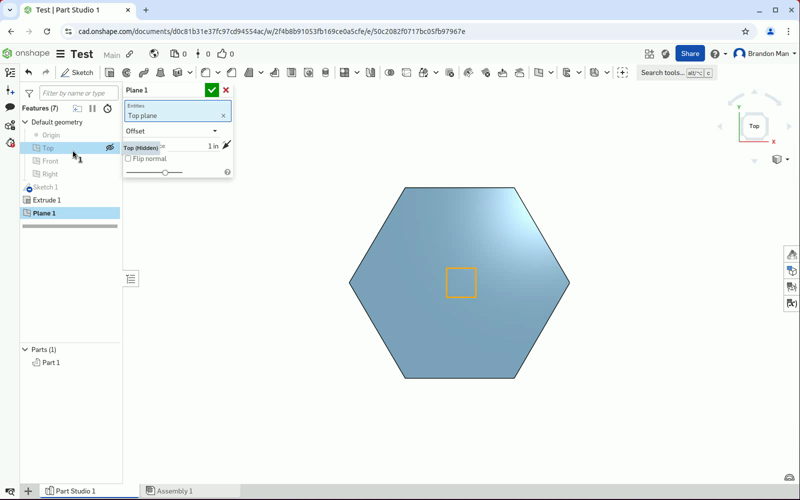
key(tab, 2)
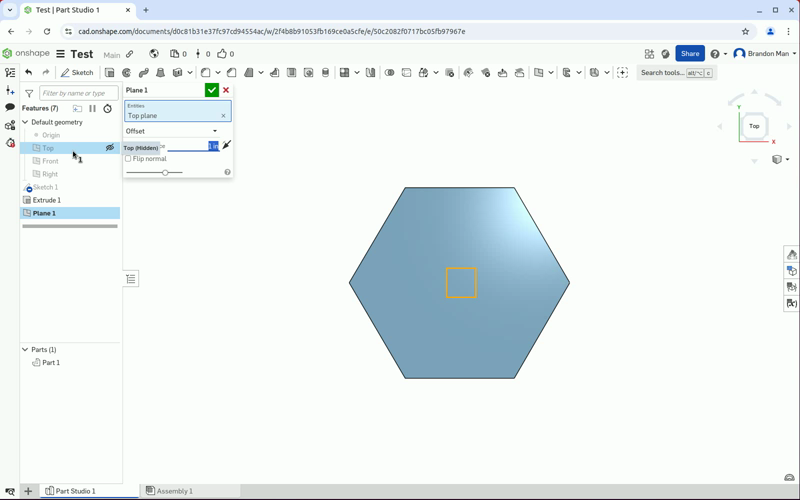
text(15.405)
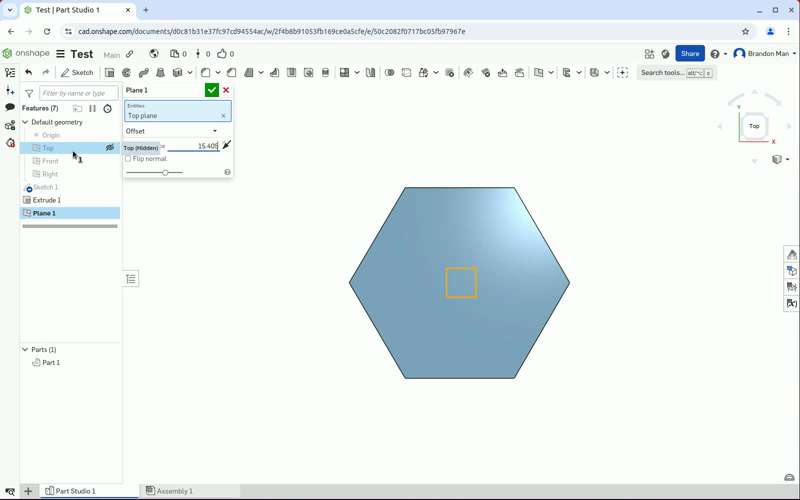
key(enter, 2)
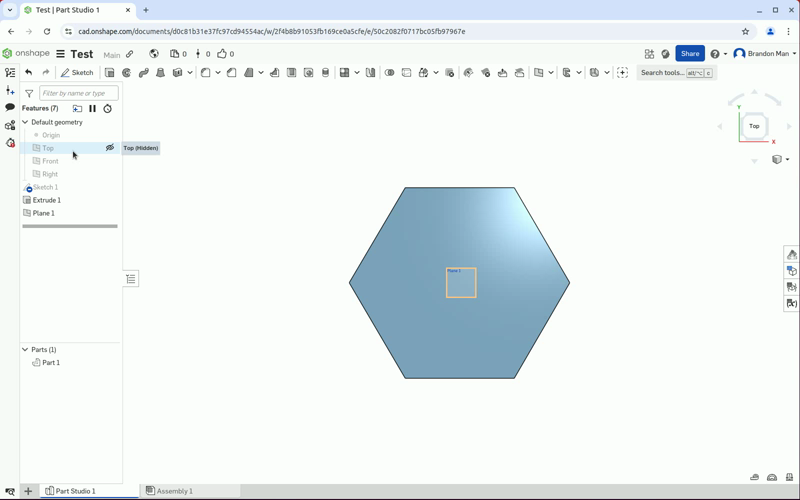
key(shift+s)
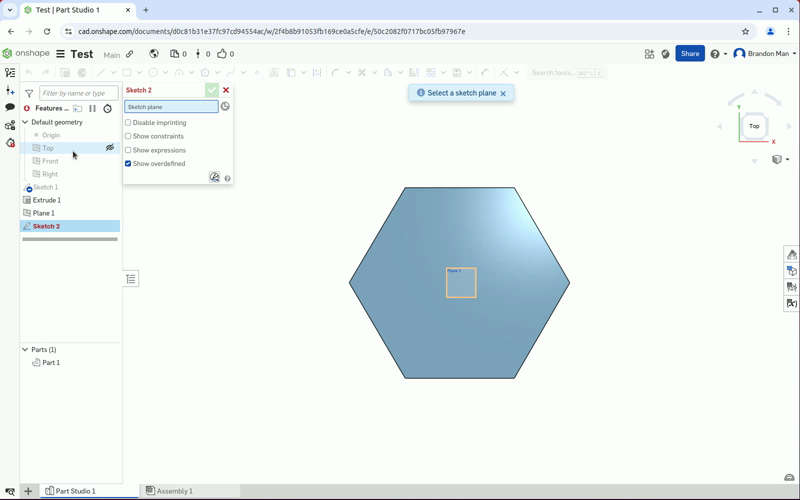
mouse_move(73, 215)
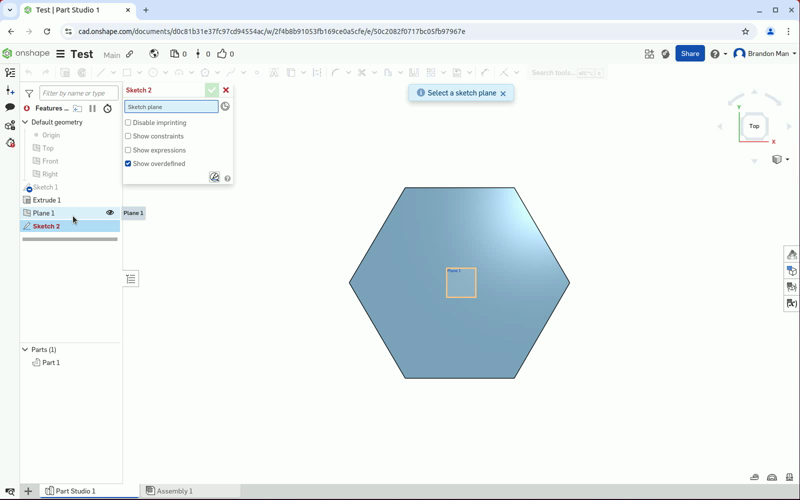
click(73, 215)
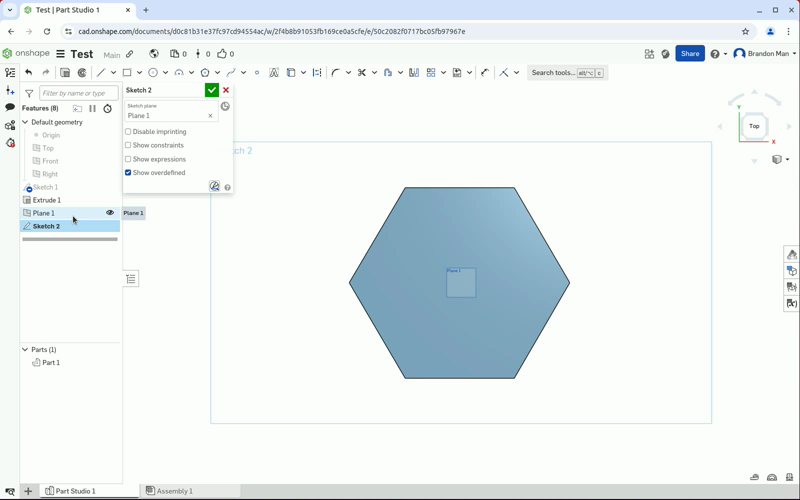
mouse_move(73, 352)
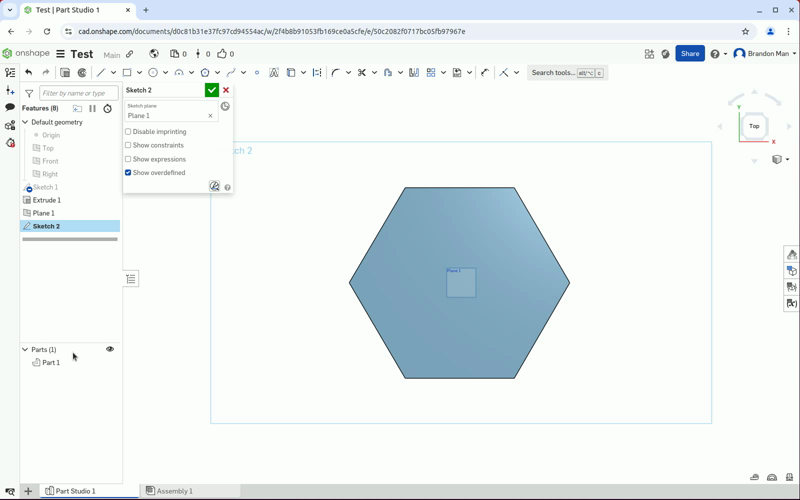
key(y)
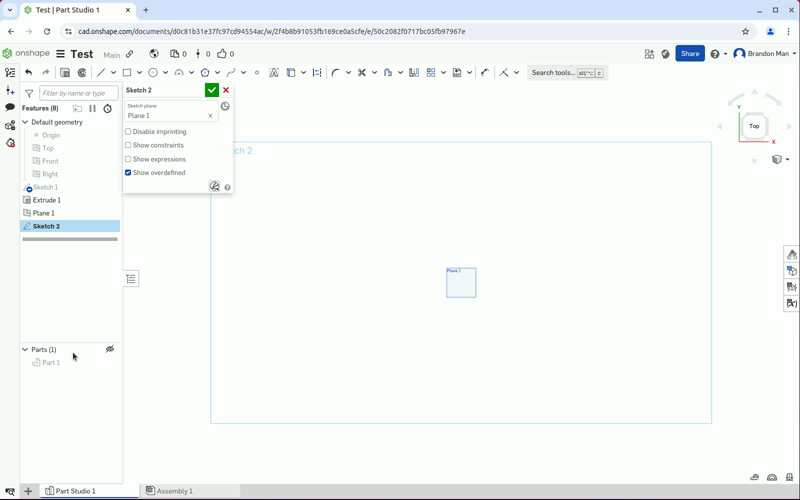
key(c)
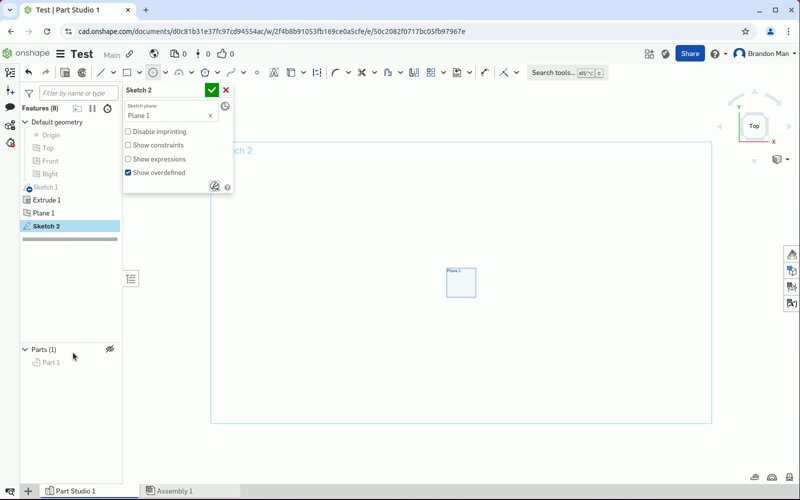
key_down(shift)
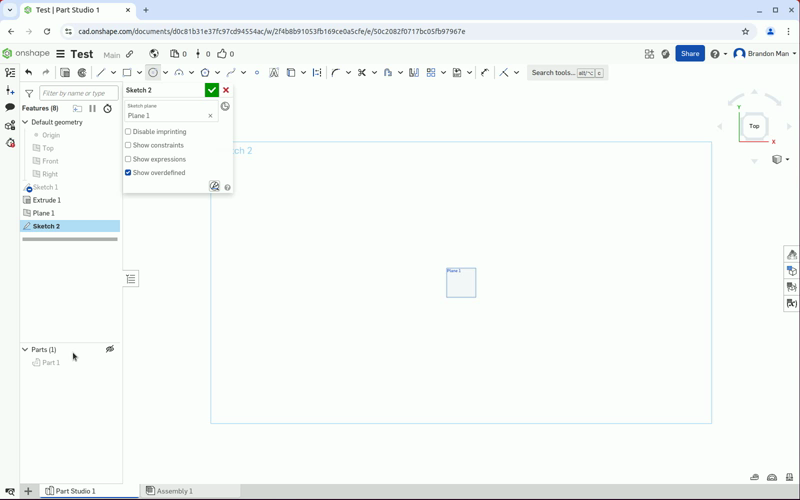
mouse_move(461, 282)
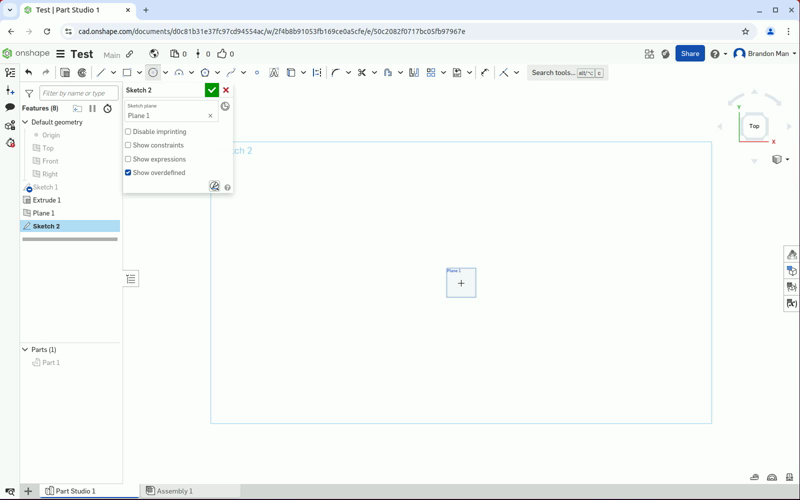
click(461, 282)
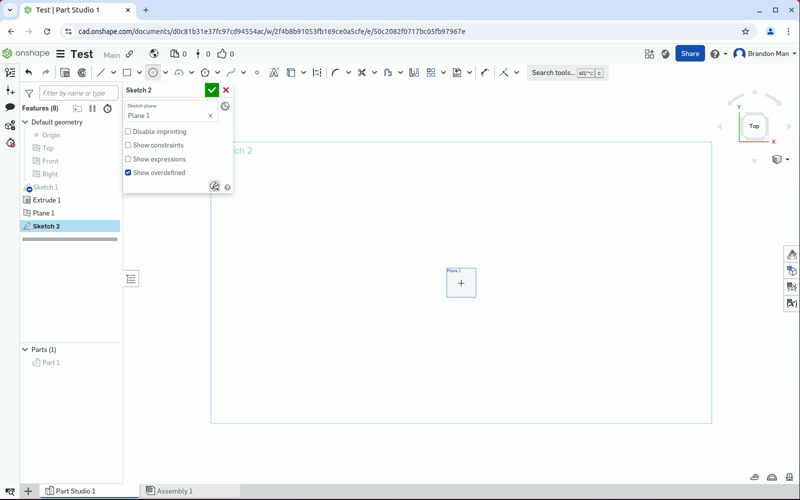
key_up(shift)
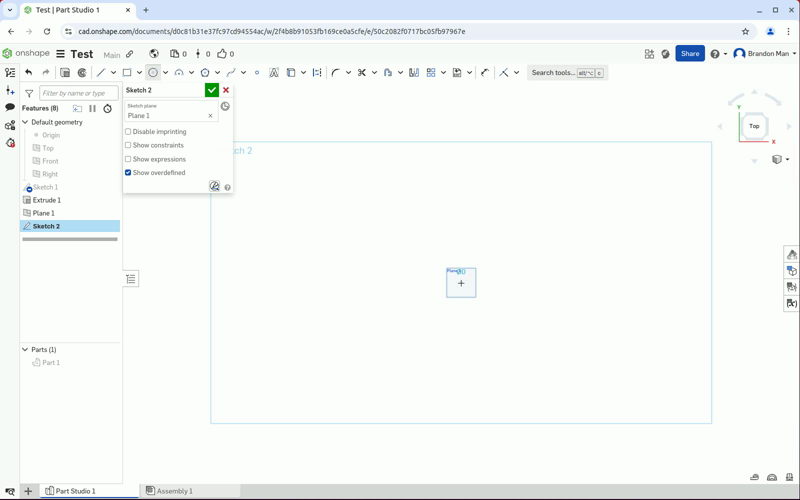
mouse_move(552, 282)
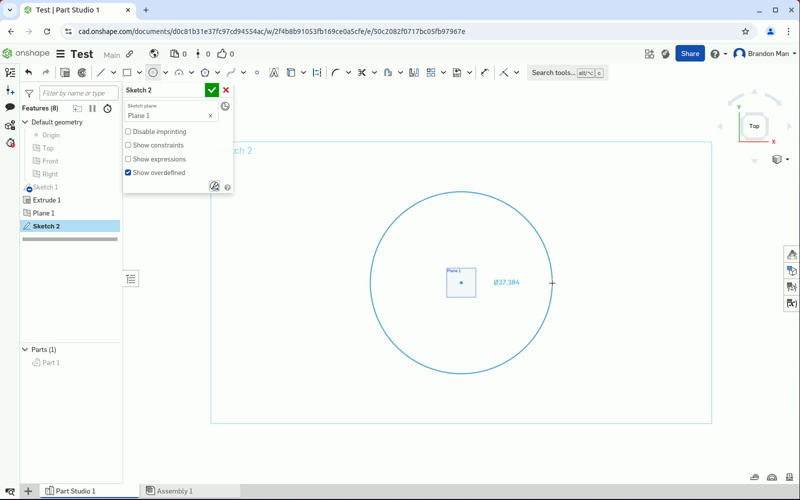
click(552, 282)
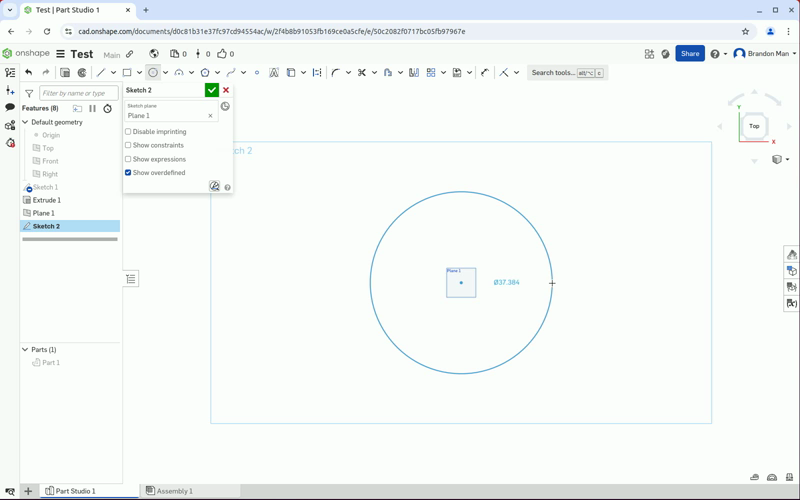
key(esc)
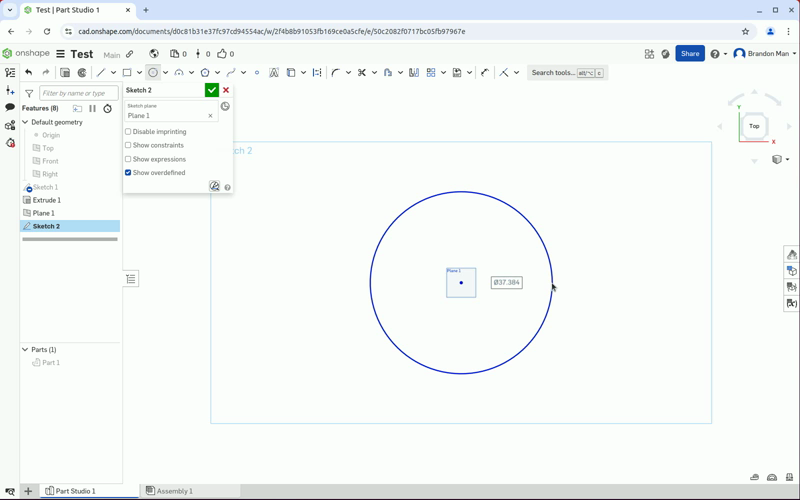
mouse_move(512, 310)
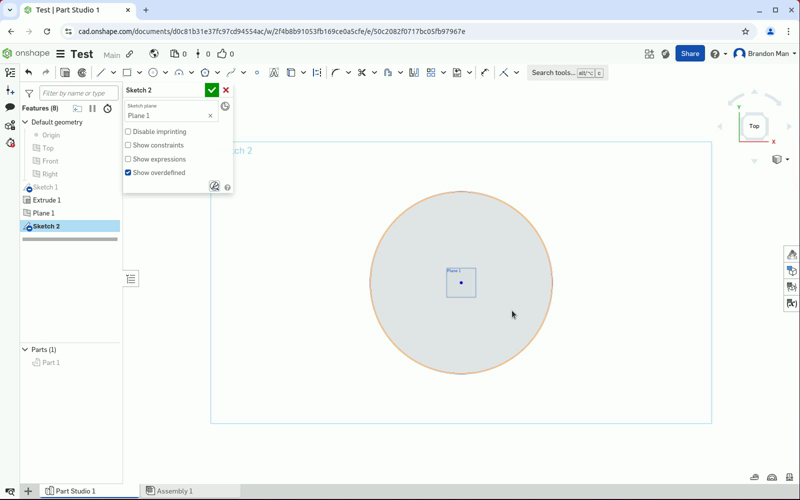
click(512, 310)
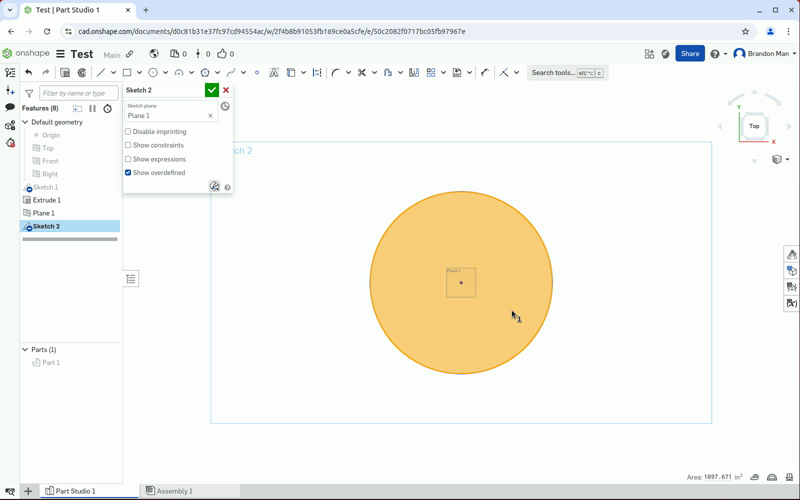
mouse_move(73, 352)
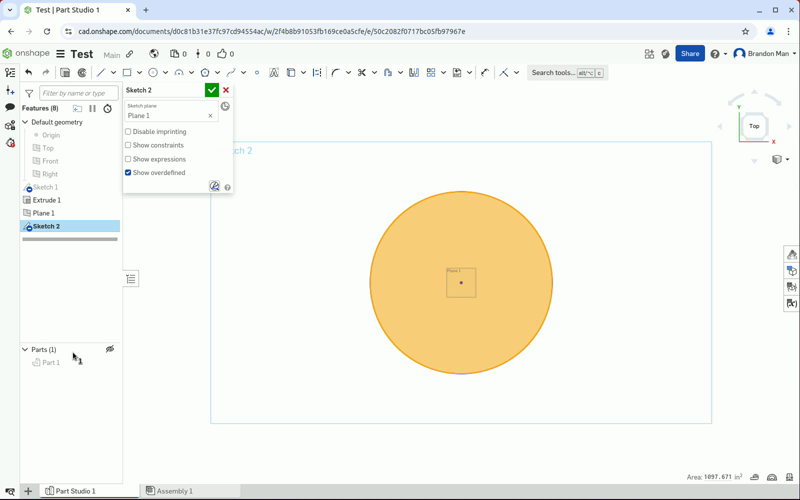
key(shift+y)
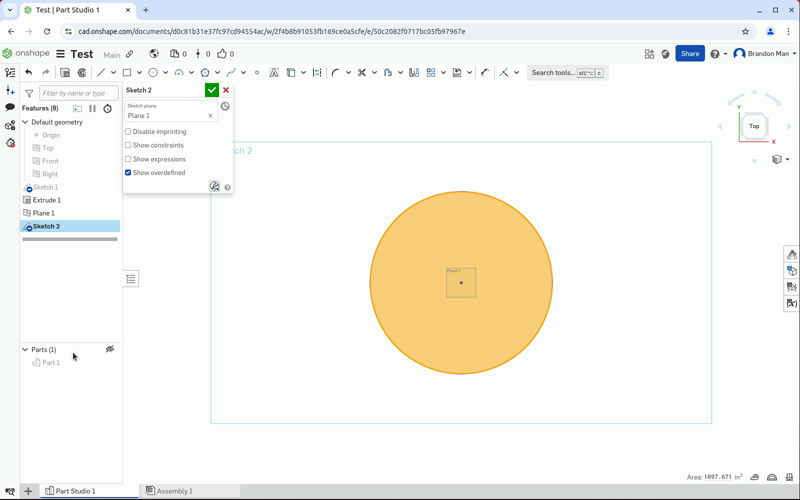
key(shift+e)
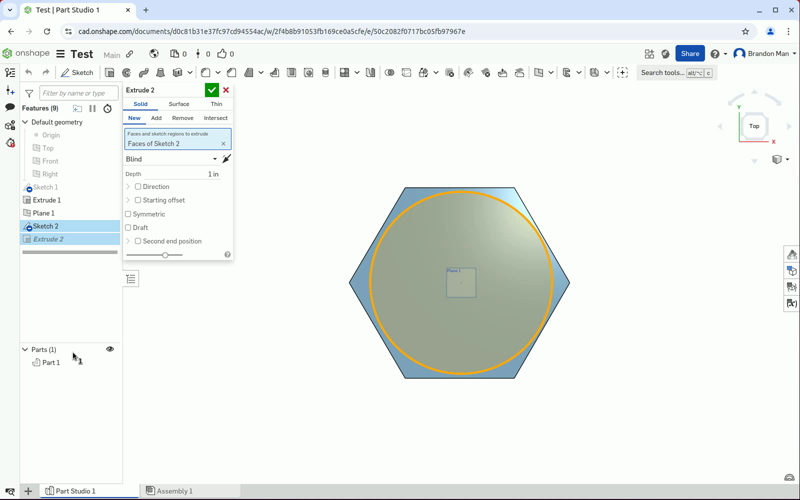
mouse_move(143, 106)
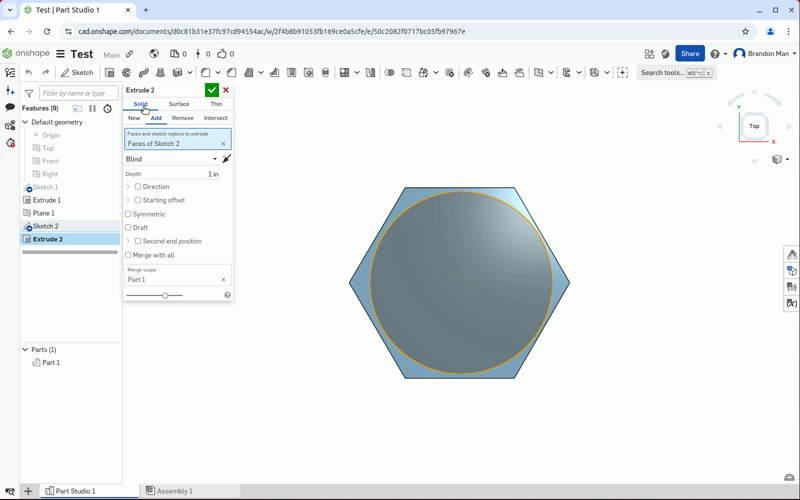
click(143, 106)
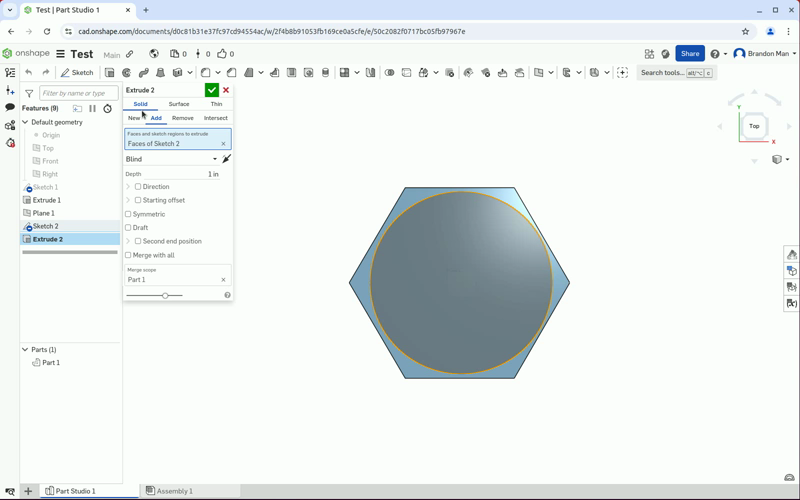
mouse_move(137, 120)
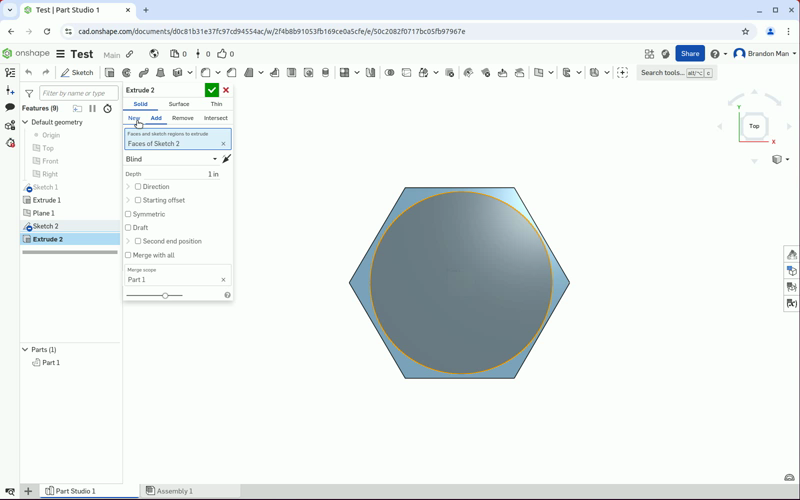
click(137, 120)
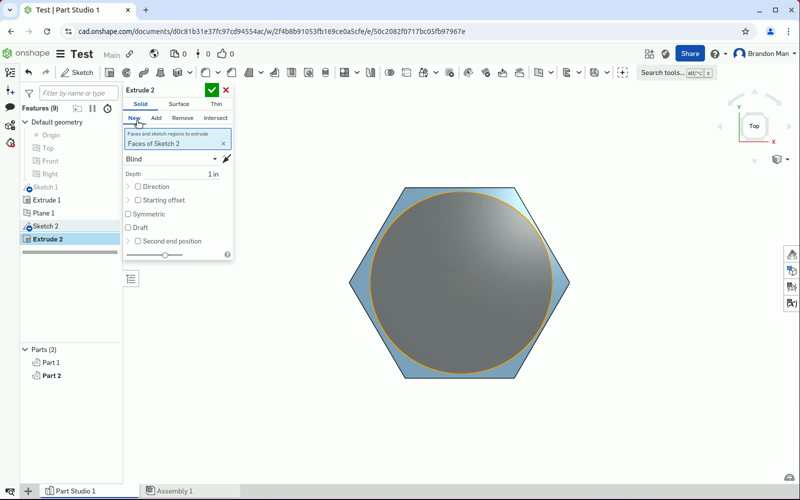
key(tab, 4)
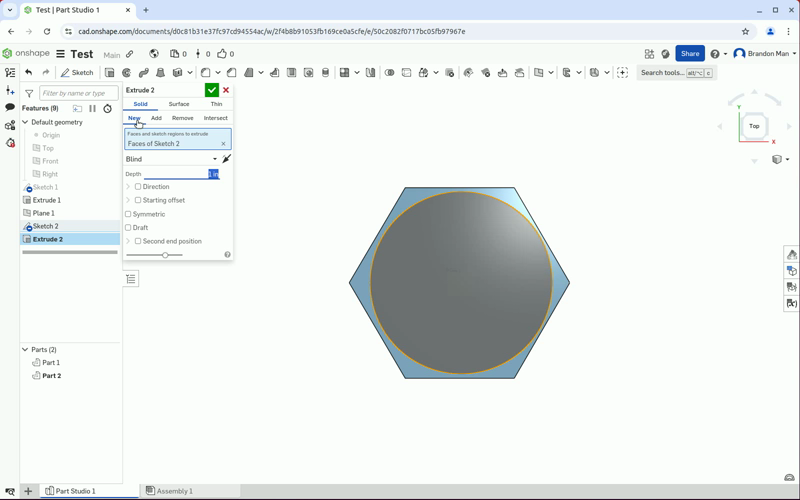
text(7.703)
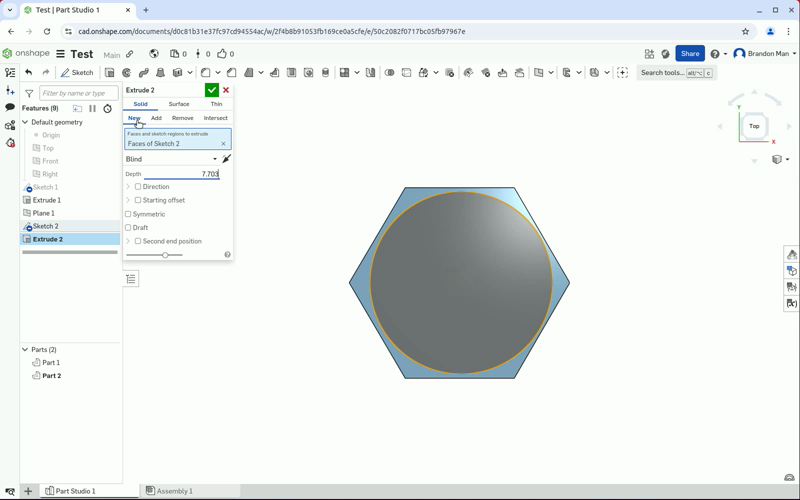
key(enter)
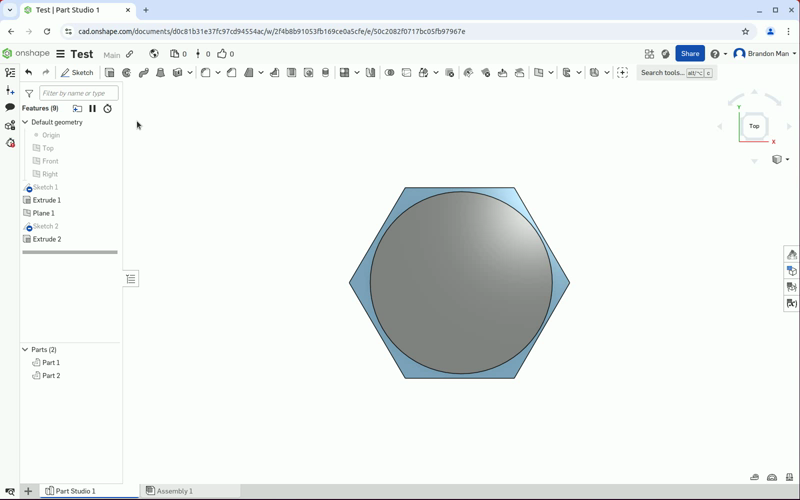
key(shift+h)
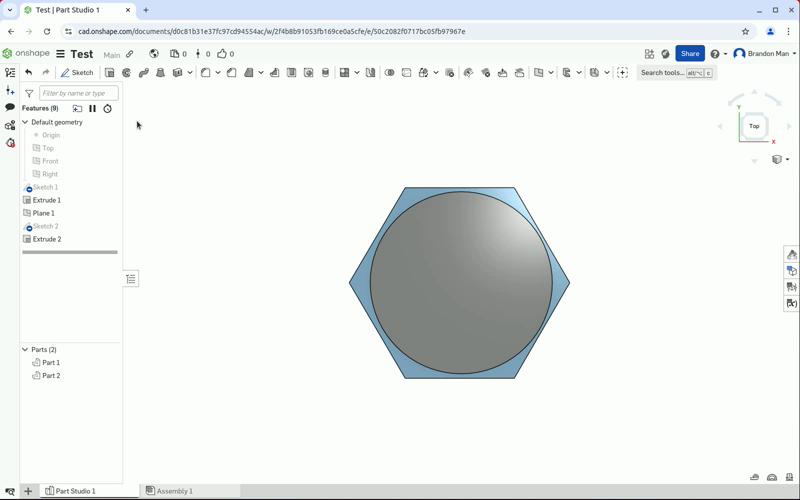
key(shift+h)
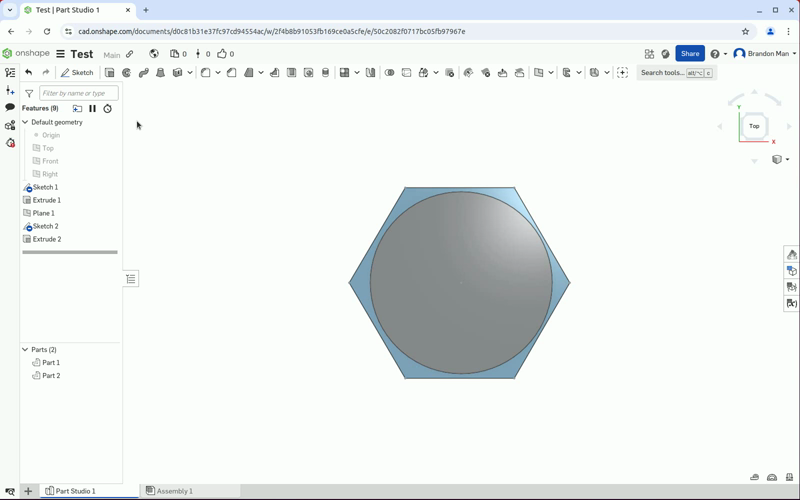
key(shift+7)
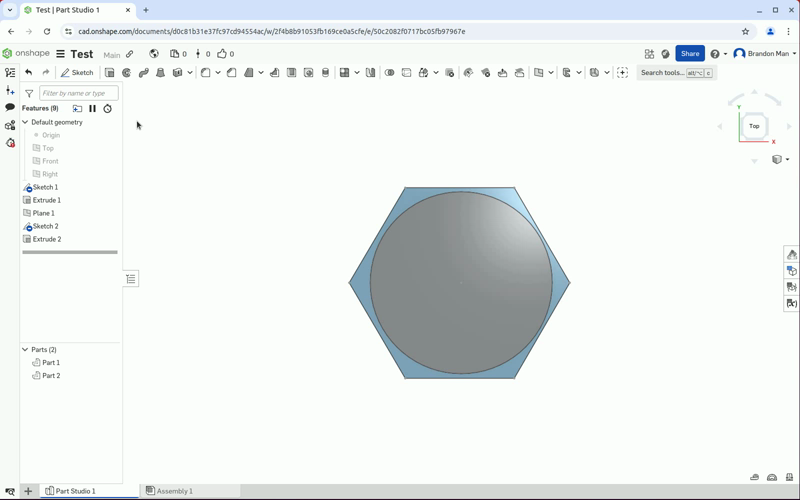
key(up, 3)
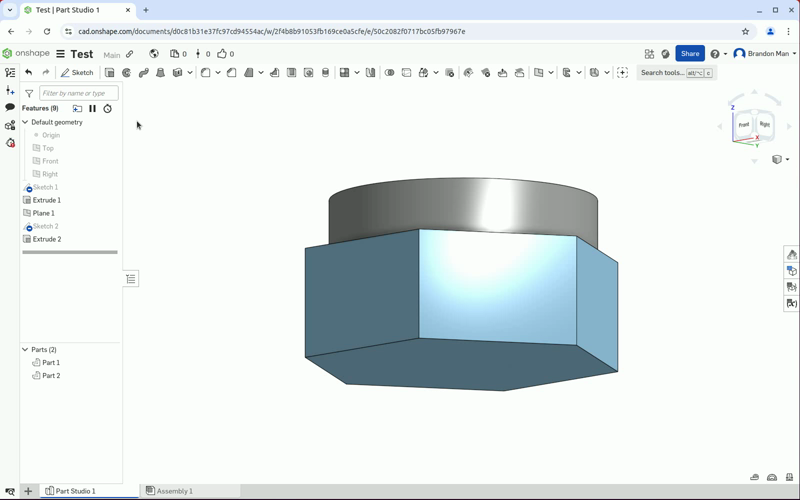
key(left, 3)
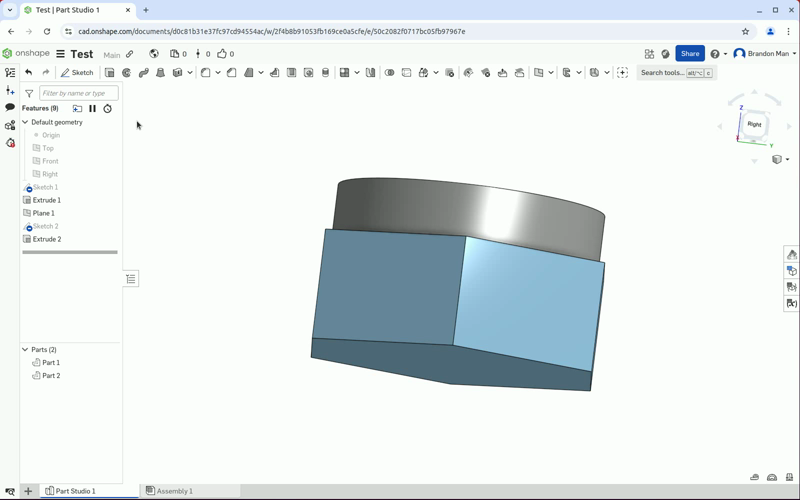
key(right, 3)
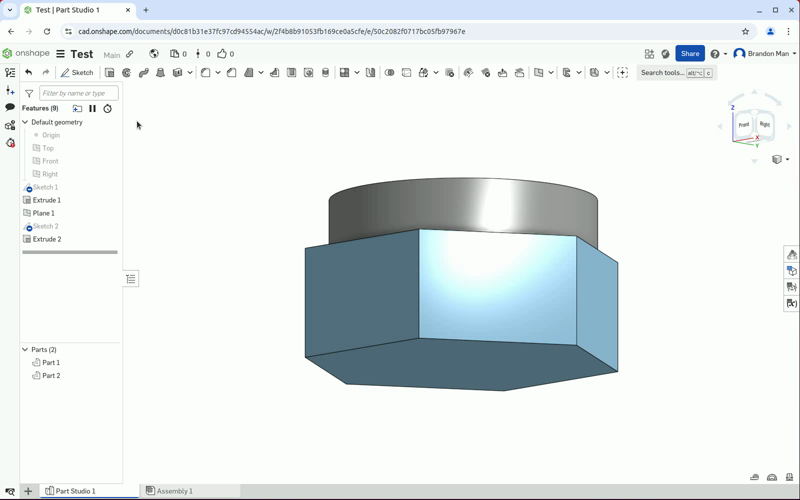
key(down, 3)
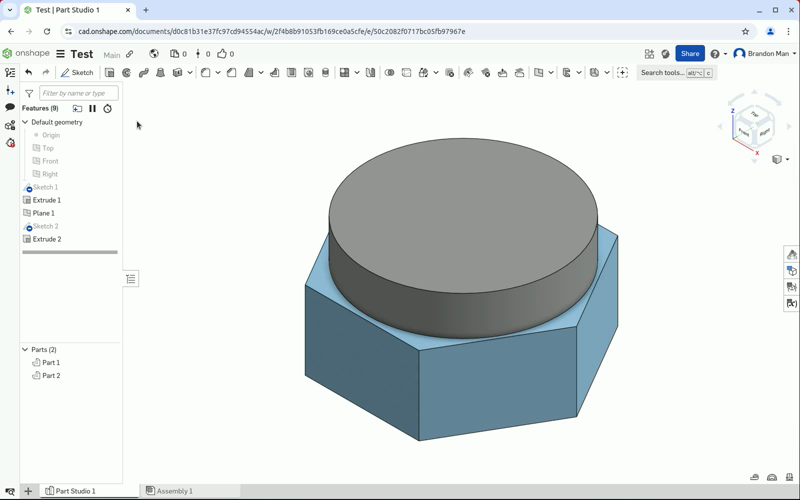
mouse_move(73, 189)
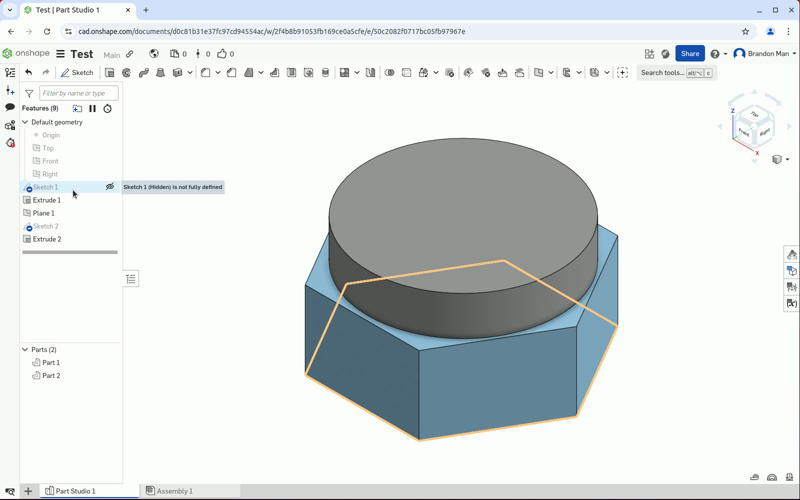
click(73, 189)